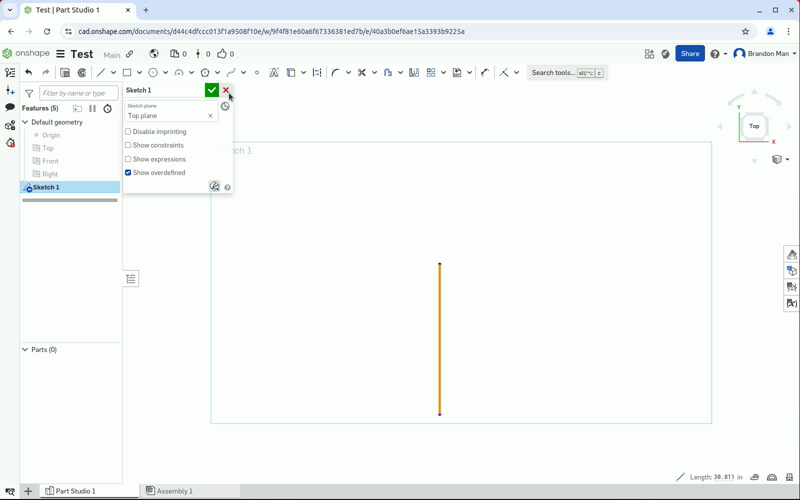
key(shift+h)
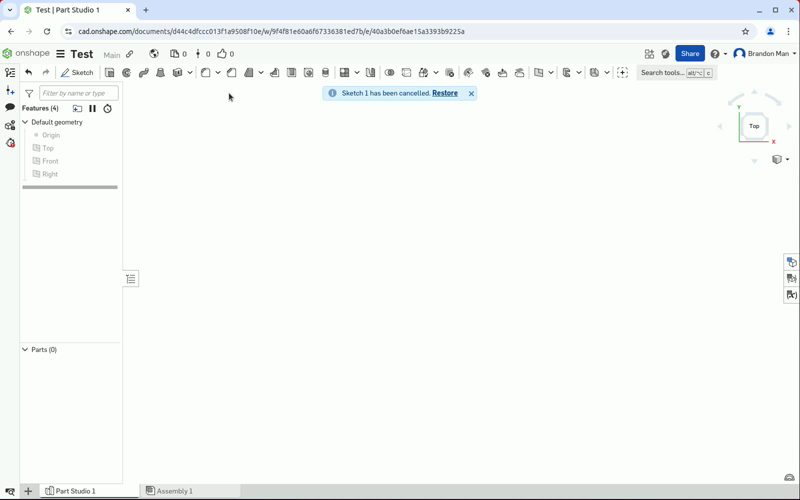
mouse_move(73, 352)
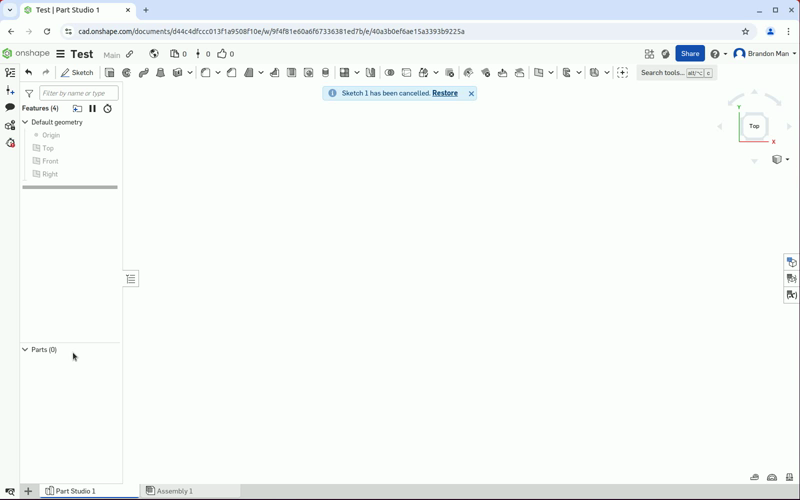
key(y)
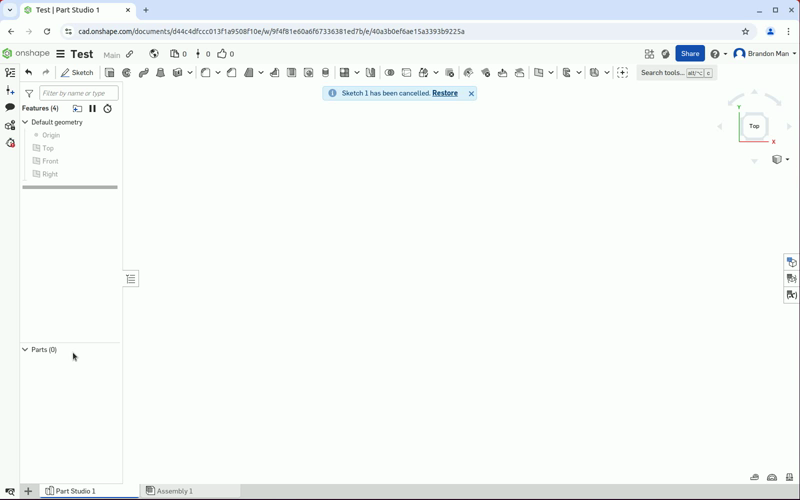
key(shift+p)
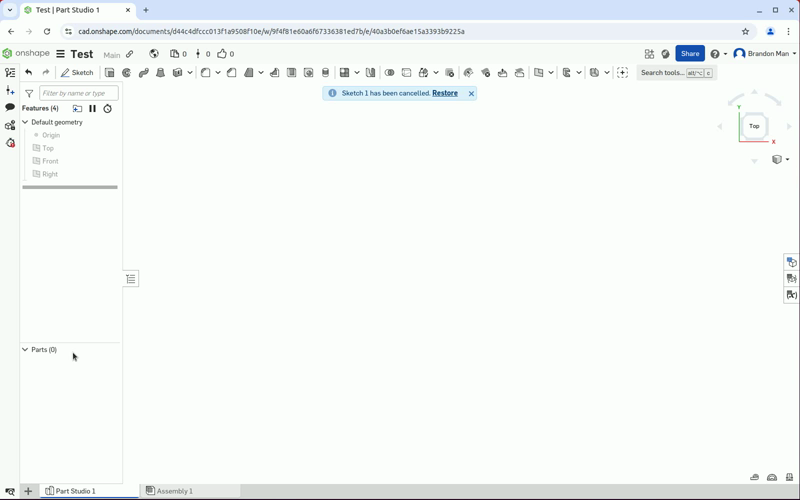
key(space)
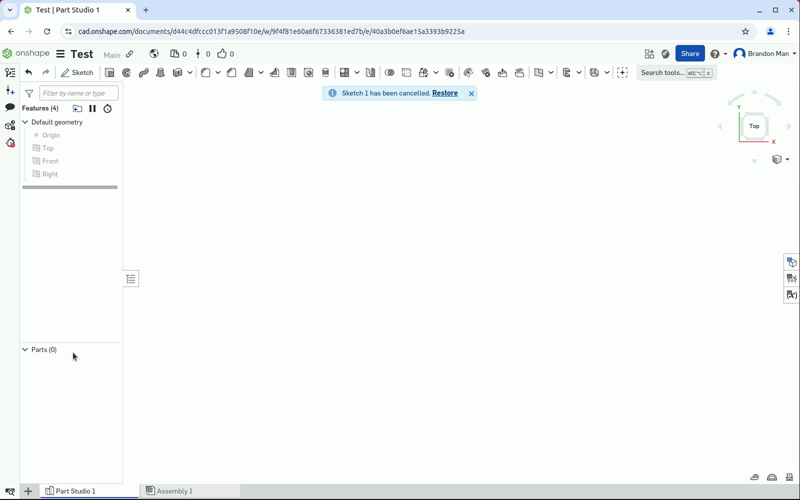
key_down(shift)
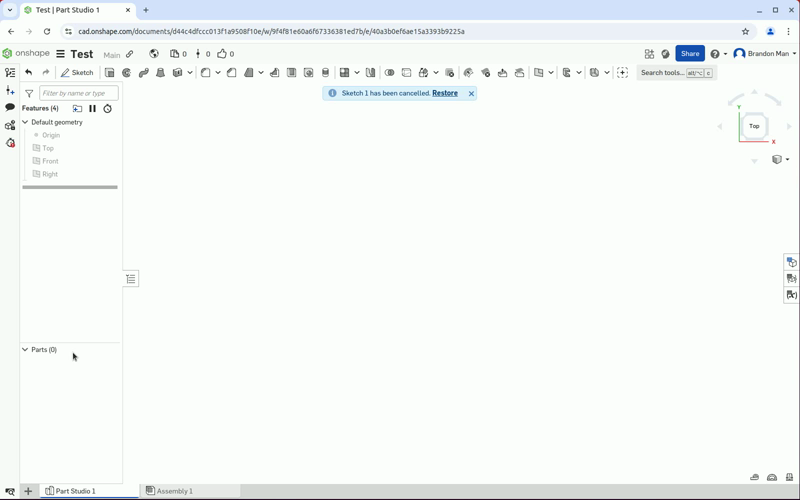
key(up)
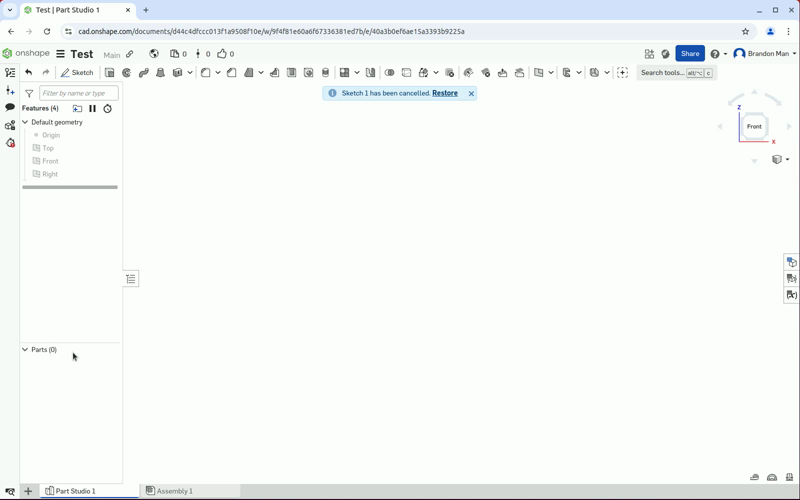
key_up(shift)
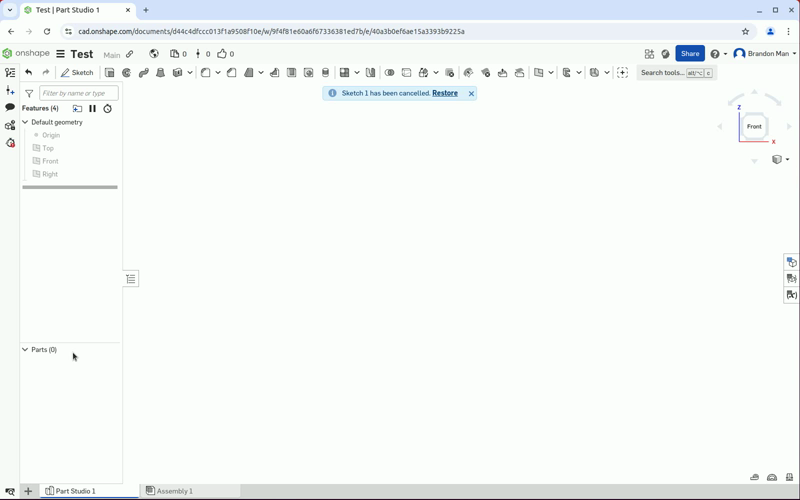
mouse_move(73, 352)
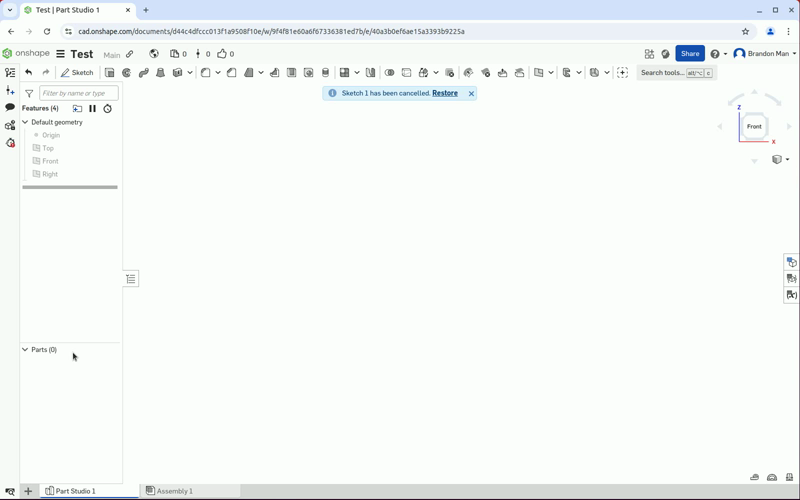
key(shift+y)
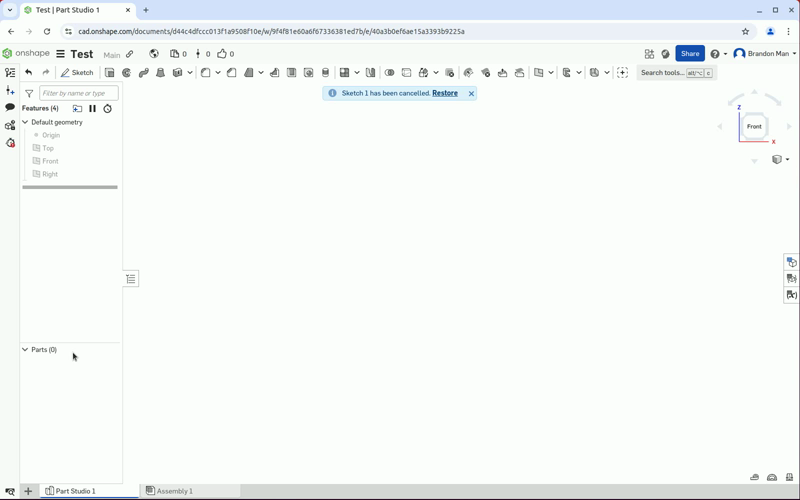
key(shift+s)
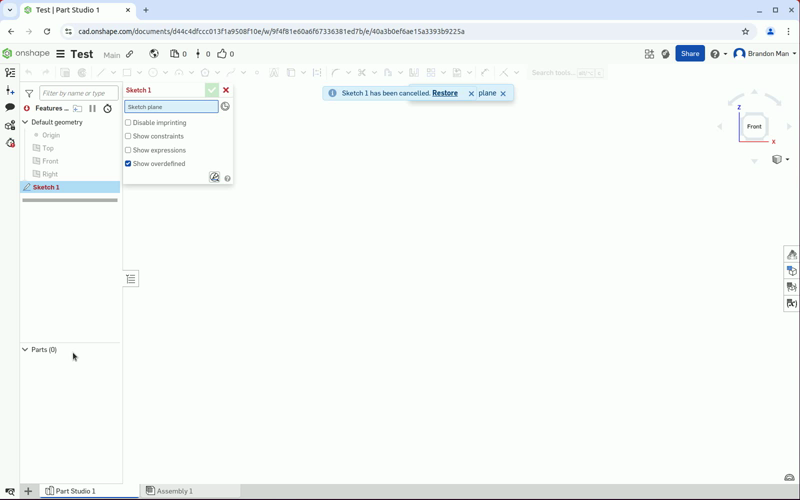
mouse_move(73, 163)
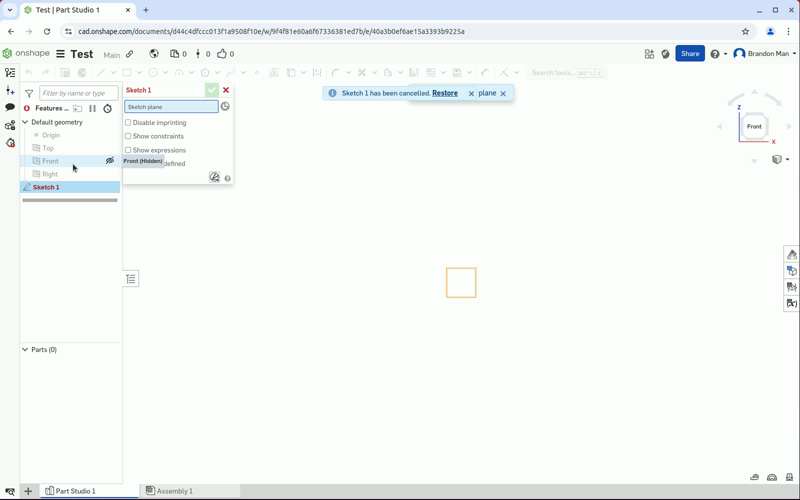
click(73, 163)
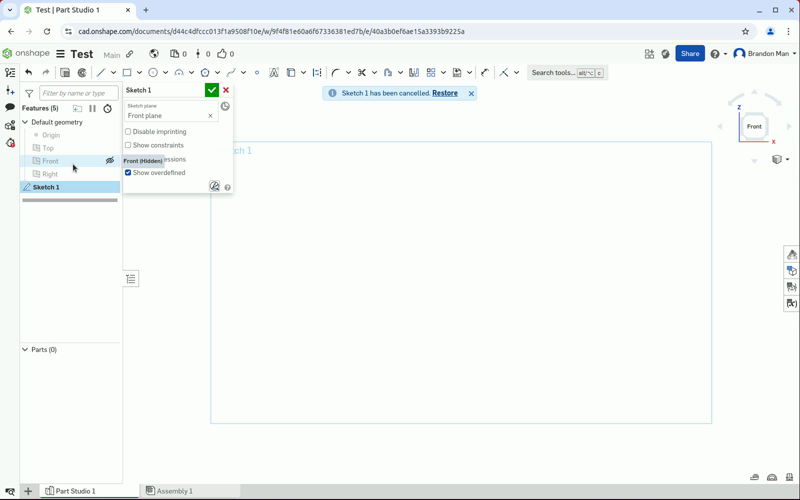
mouse_move(73, 352)
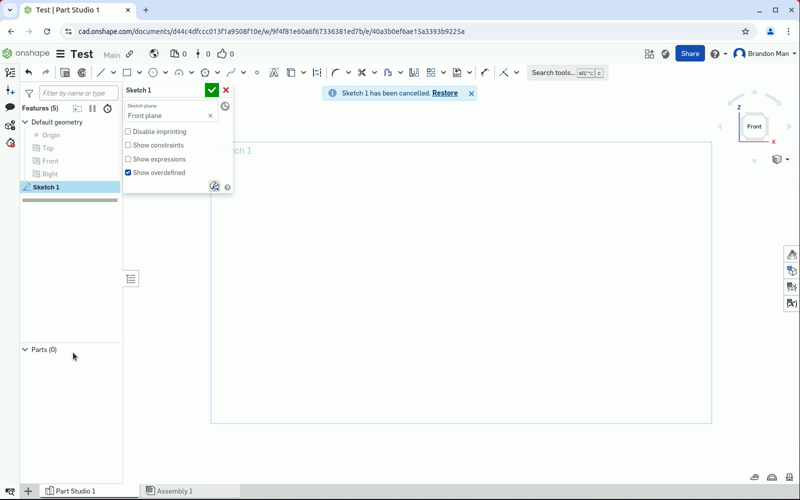
key(y)
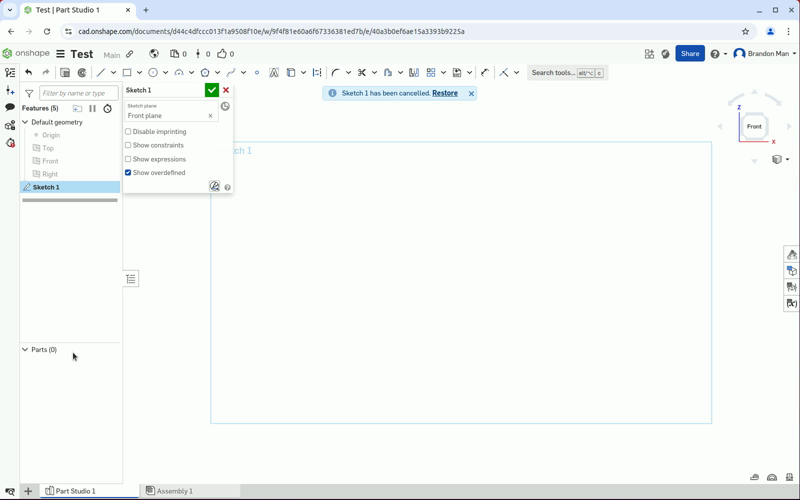
key(l)
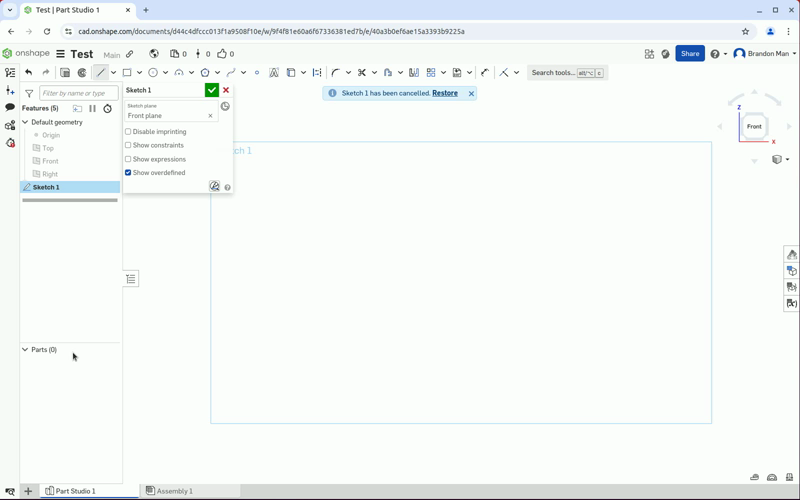
key_down(shift)
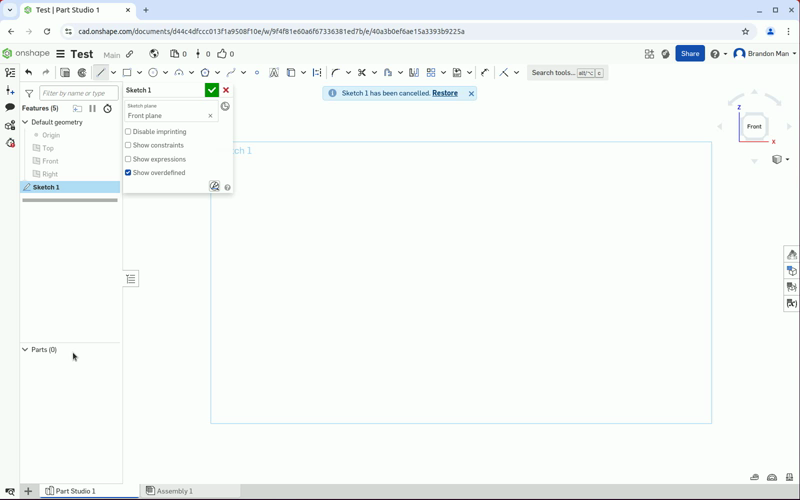
mouse_move(460, 282)
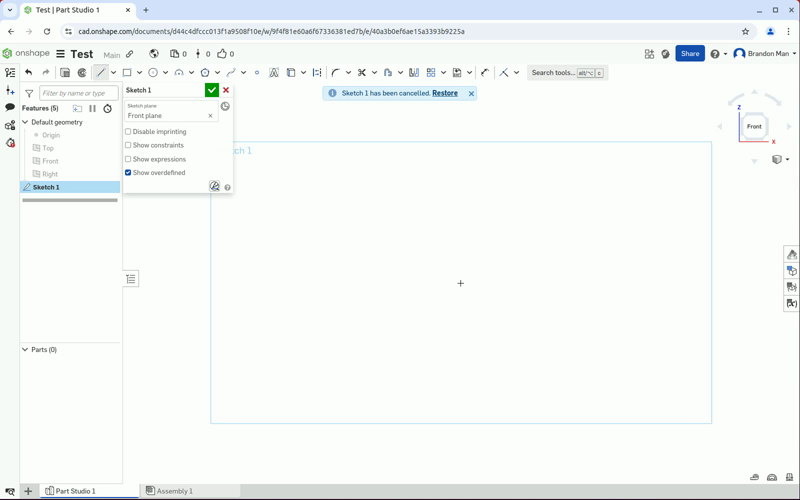
click(460, 282)
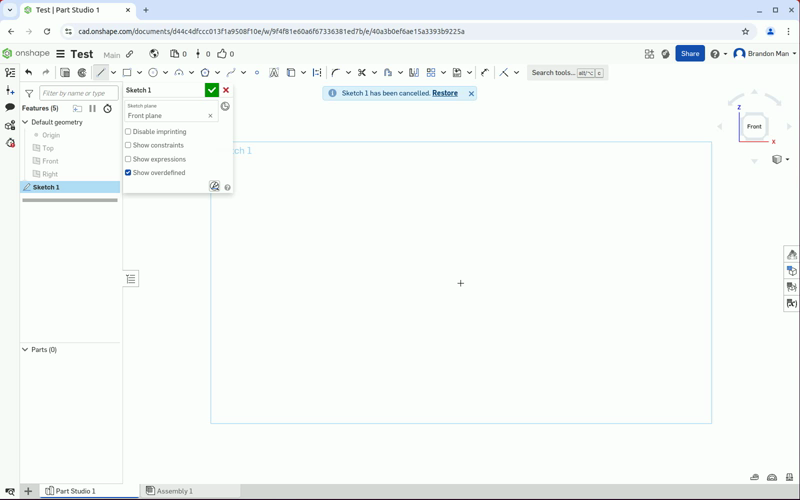
key_up(shift)
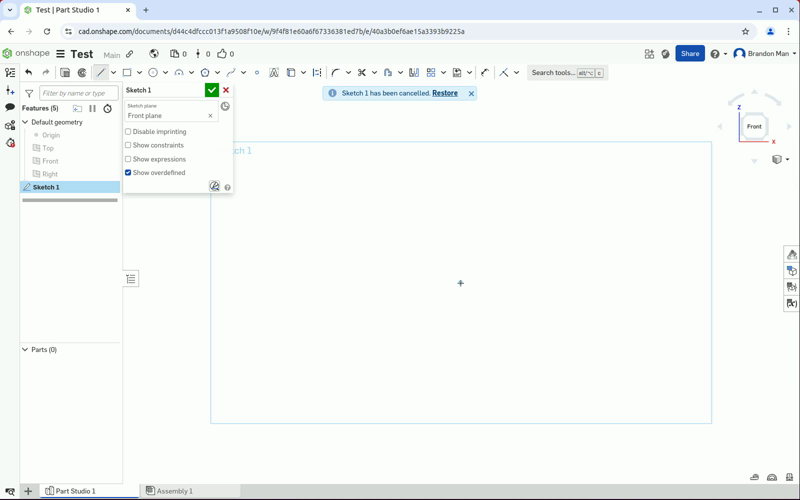
key_down(shift)
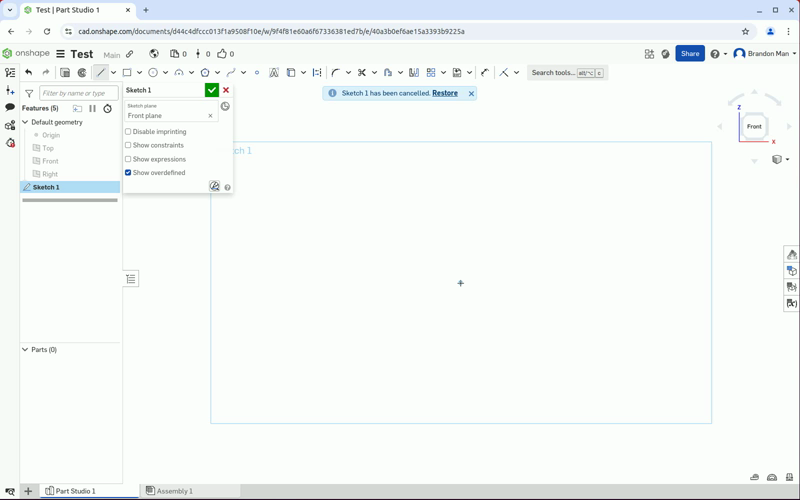
mouse_move(573, 282)
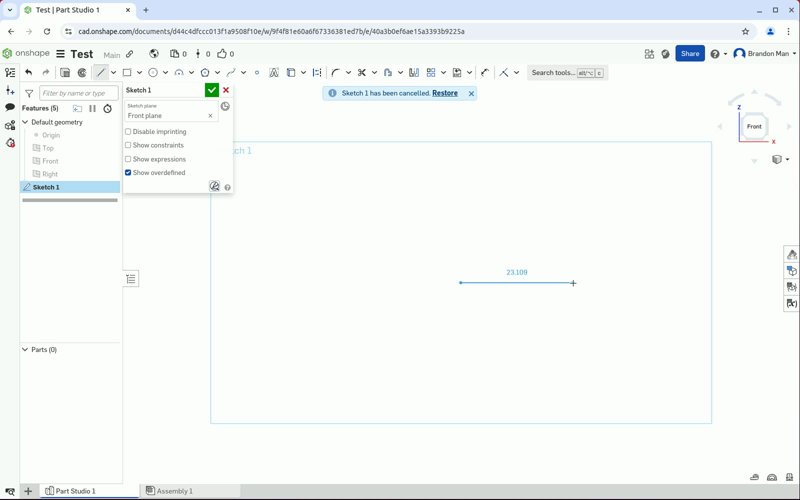
click(573, 282)
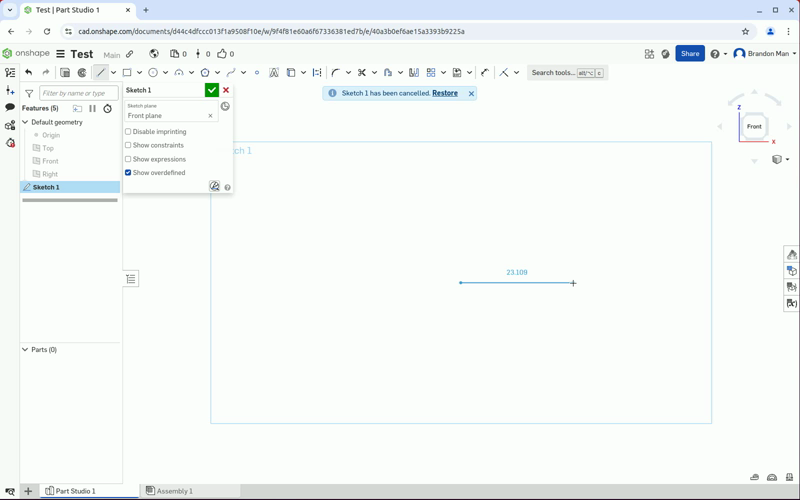
key_up(shift)
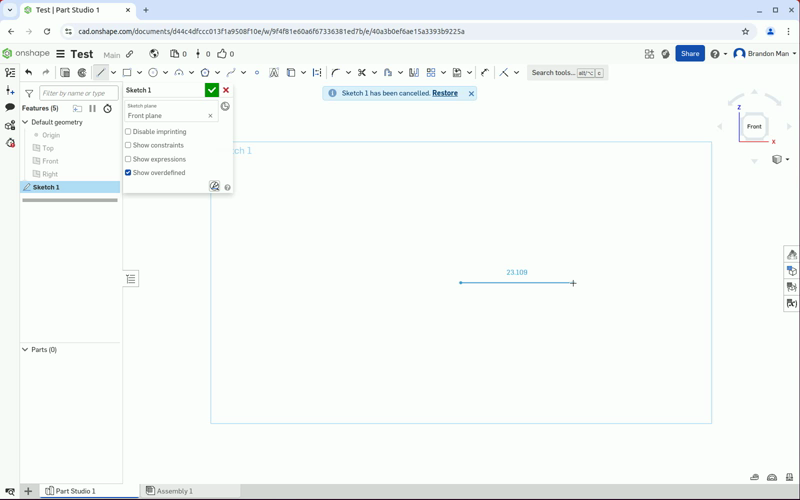
key_down(shift)
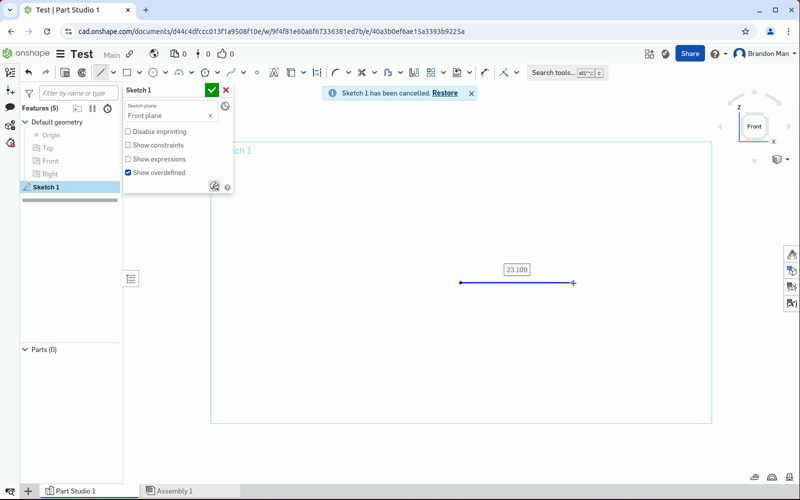
mouse_move(589, 282)
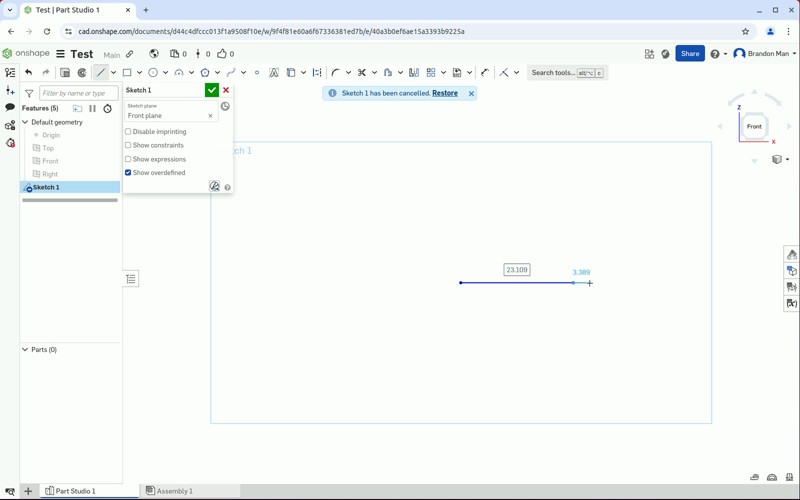
mouse_move(573, 225)
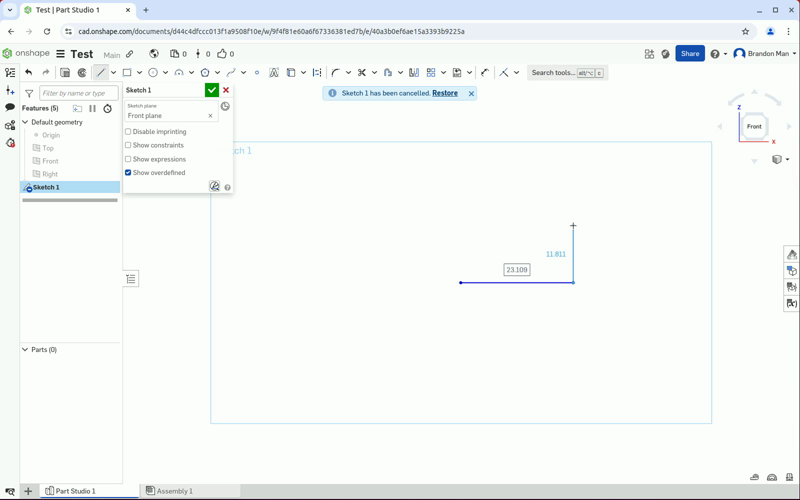
click(573, 225)
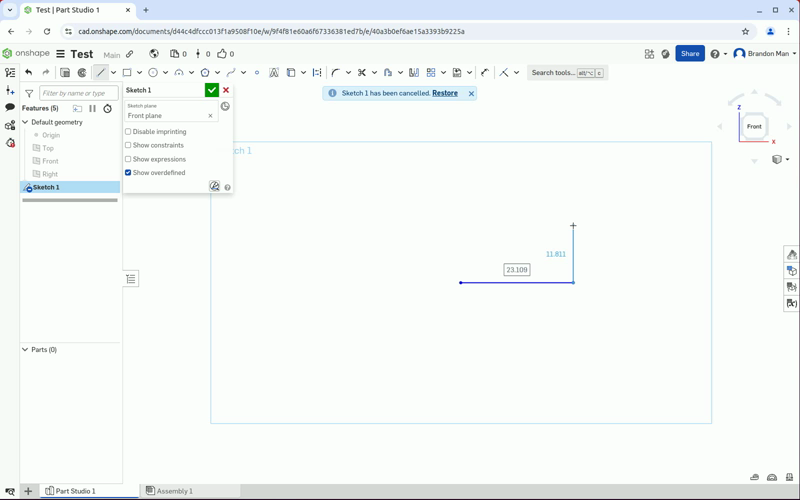
key_up(shift)
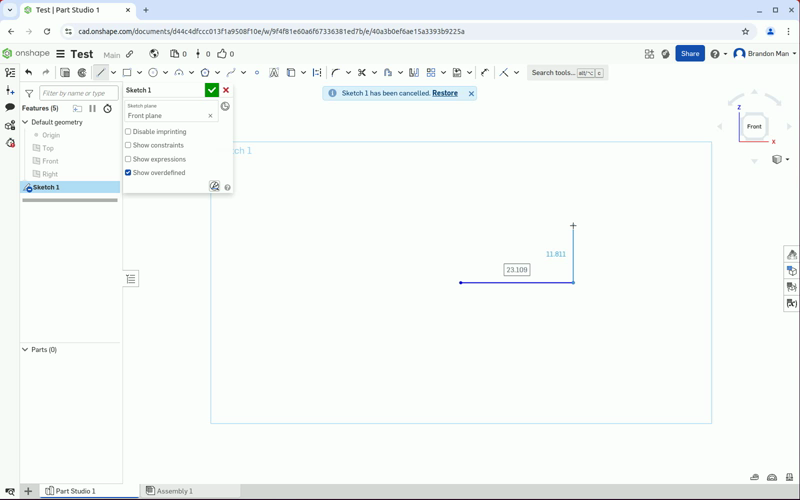
key_down(shift)
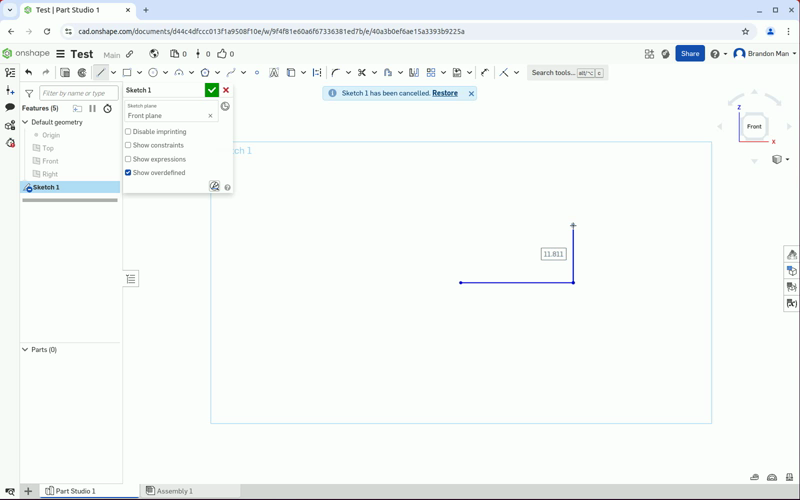
mouse_move(460, 225)
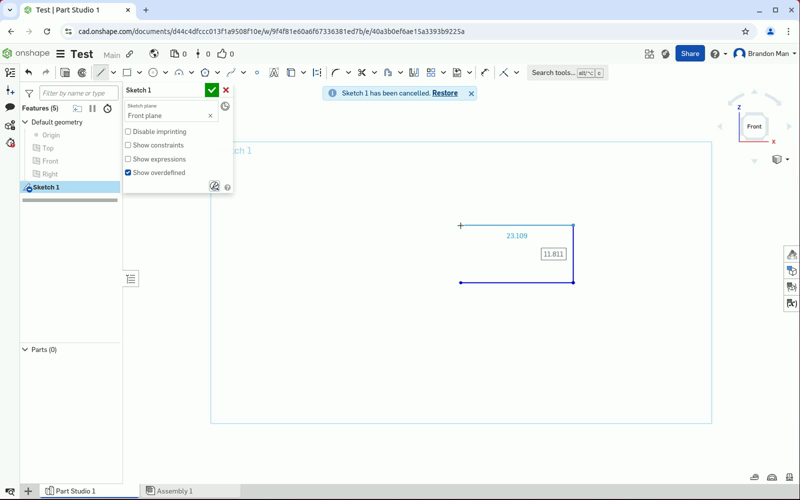
click(460, 225)
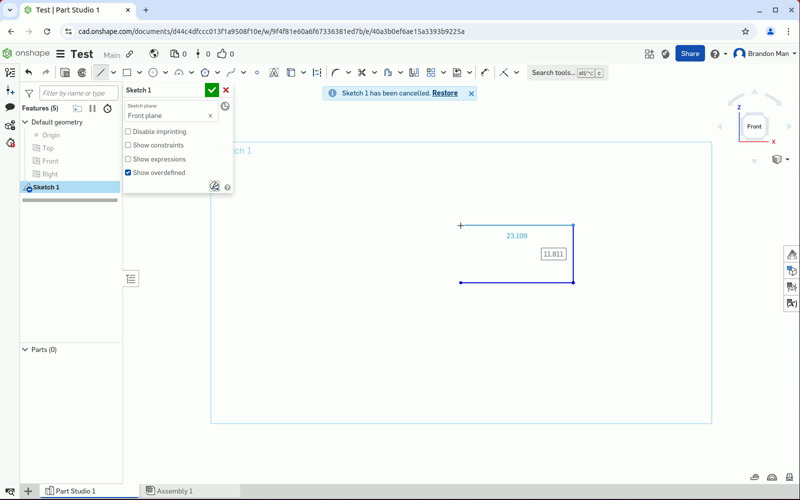
key_up(shift)
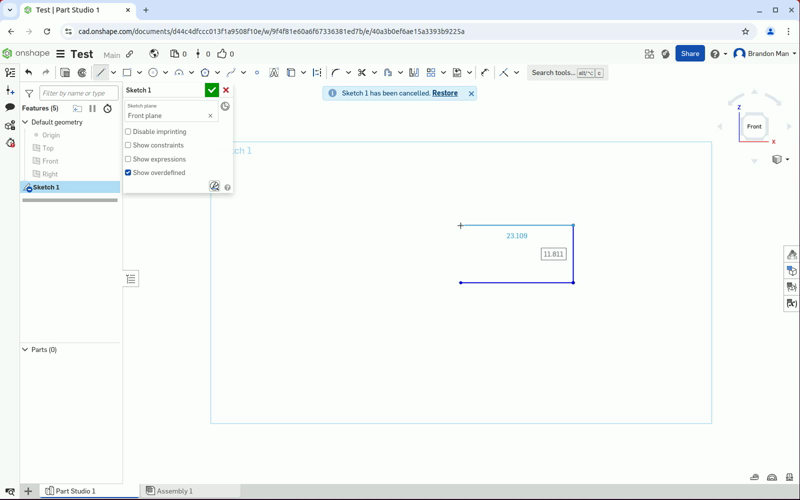
mouse_move(490, 225)
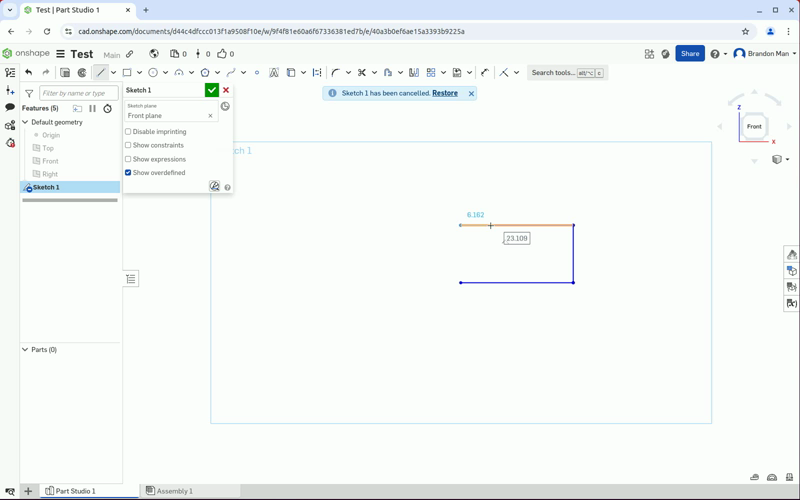
key_down(shift)
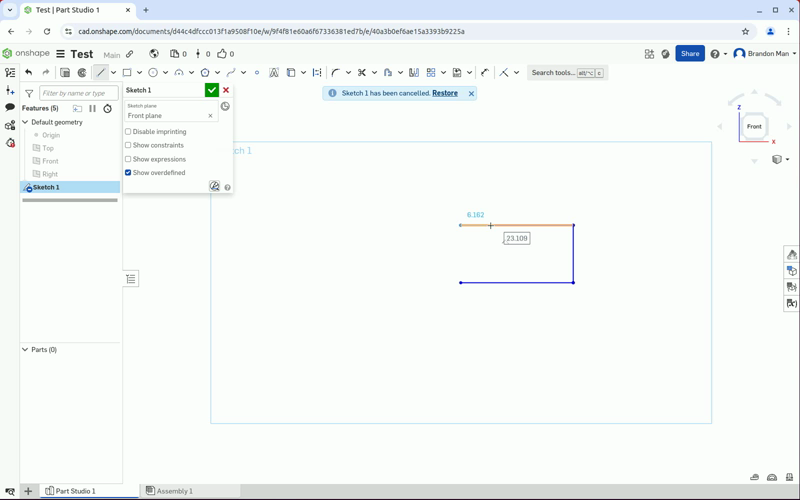
mouse_move(460, 282)
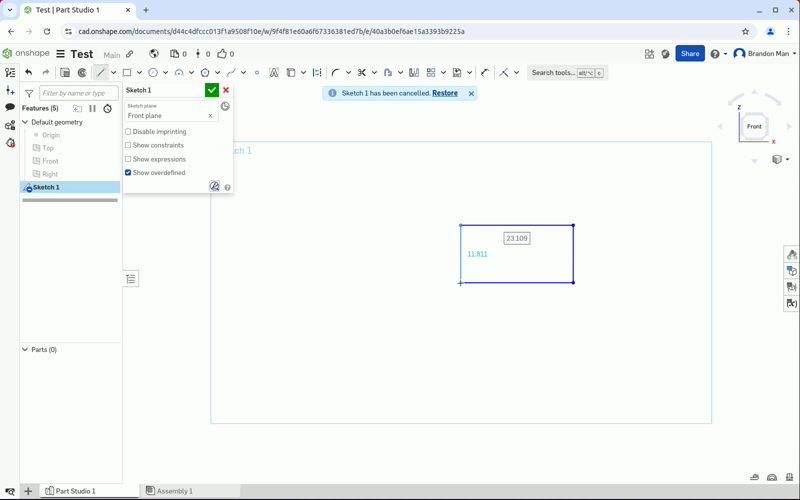
key_up(shift)
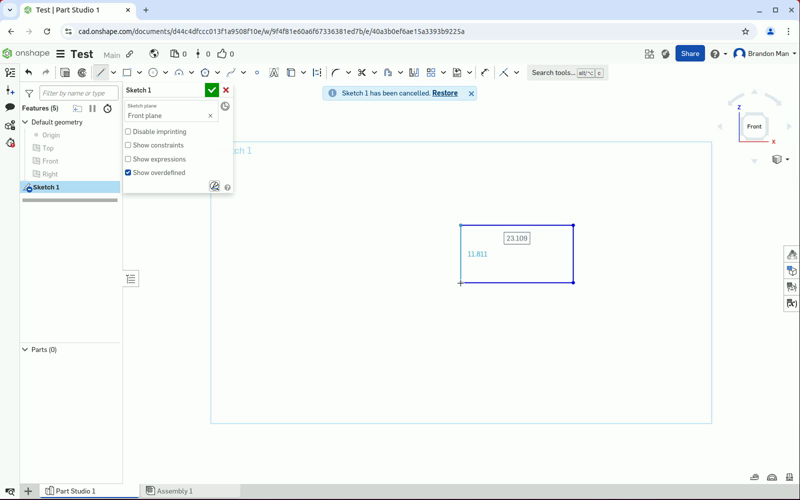
click(460, 282)
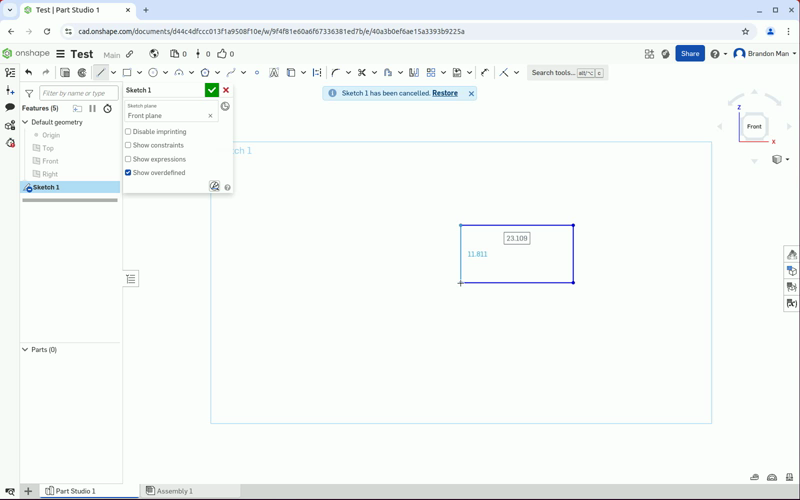
key(esc)
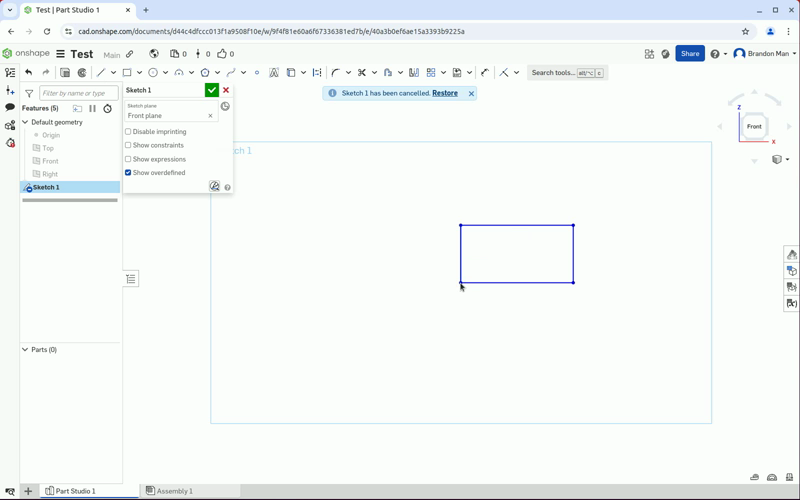
key(c)
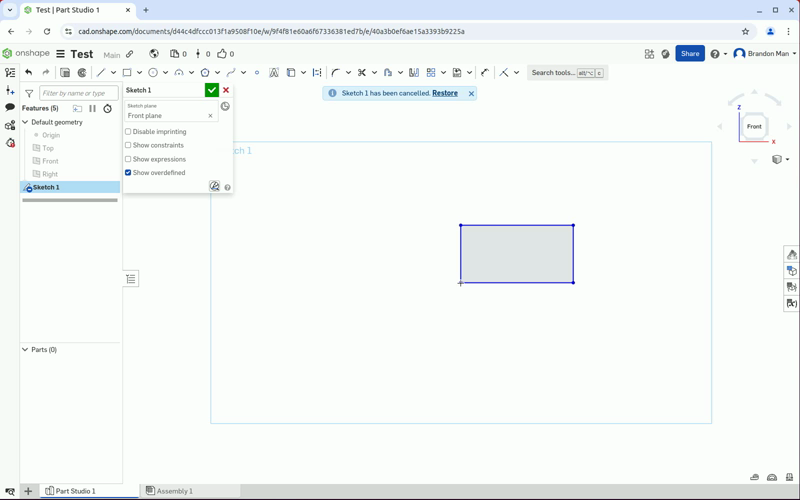
key_down(shift)
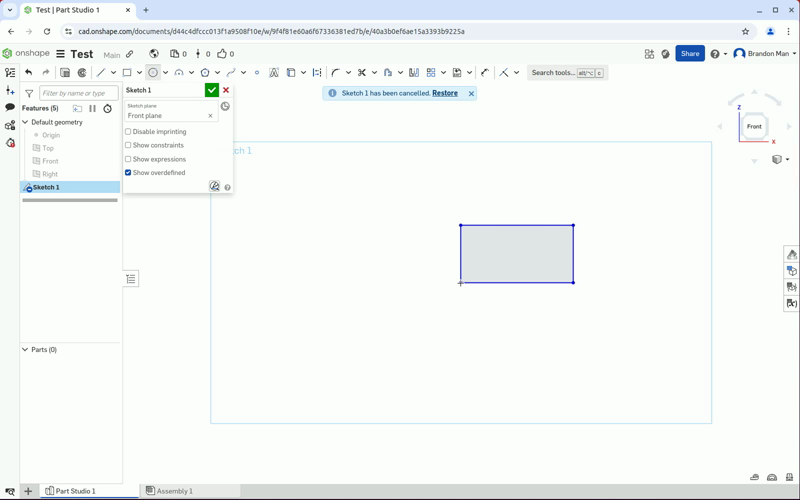
mouse_move(469, 250)
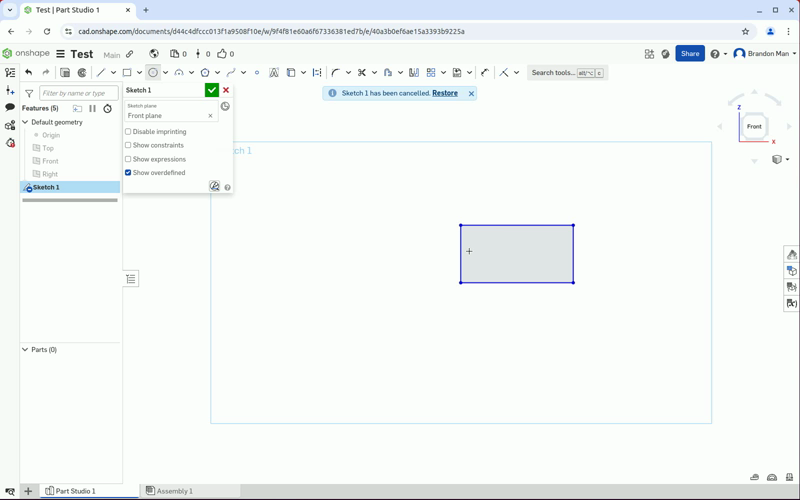
click(469, 250)
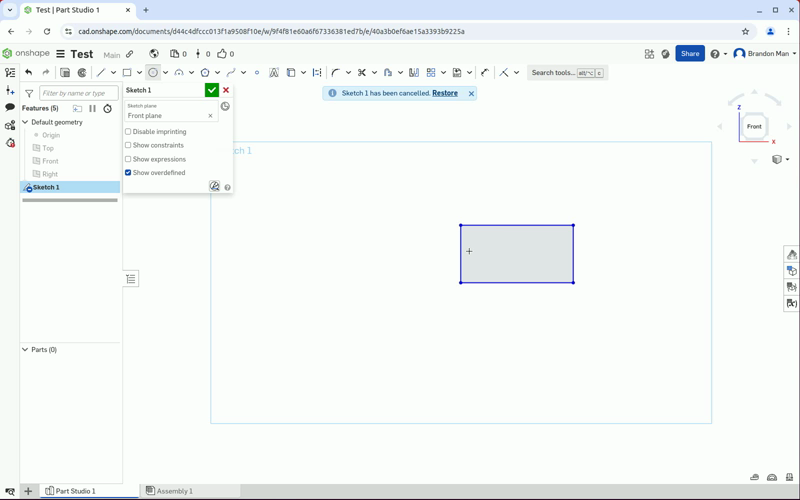
key_up(shift)
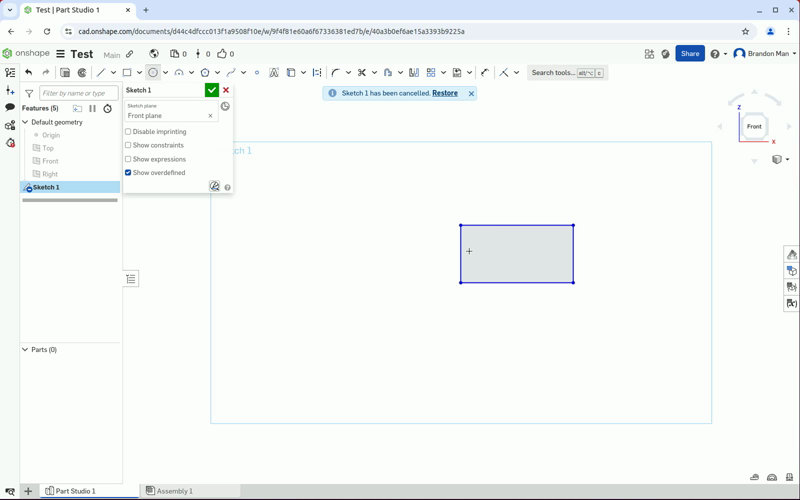
mouse_move(474, 250)
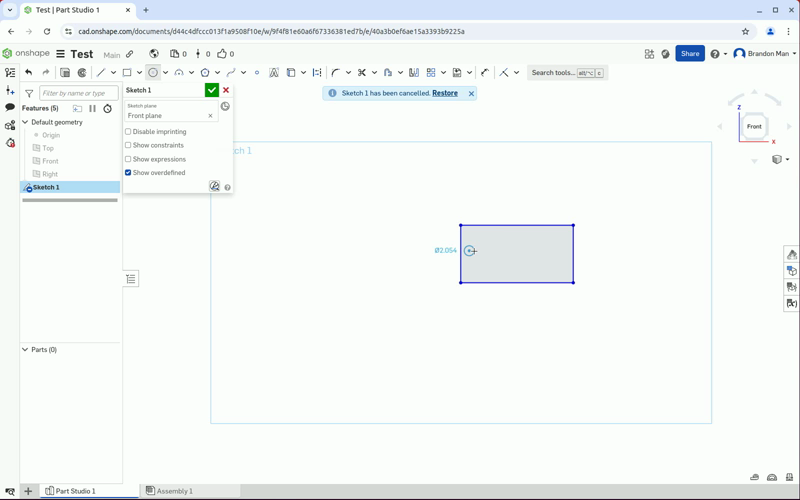
click(474, 250)
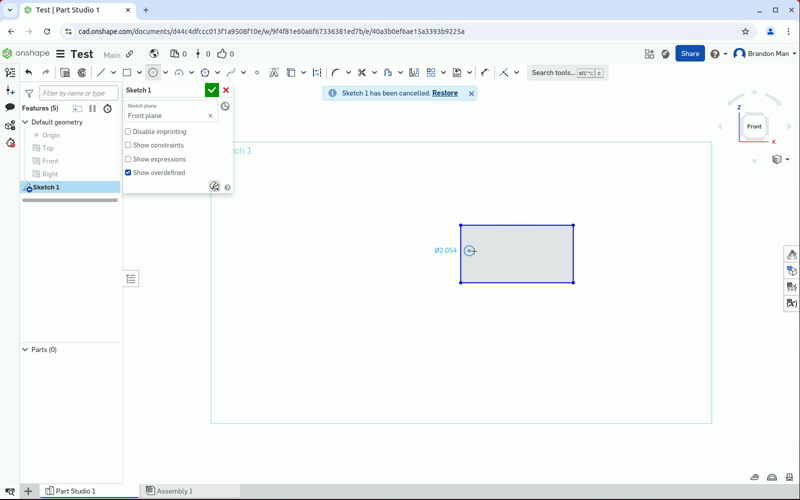
key(esc)
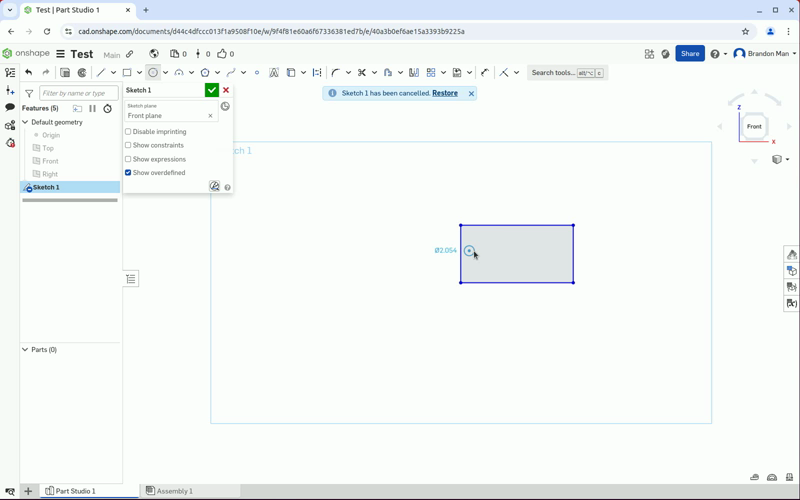
key(l)
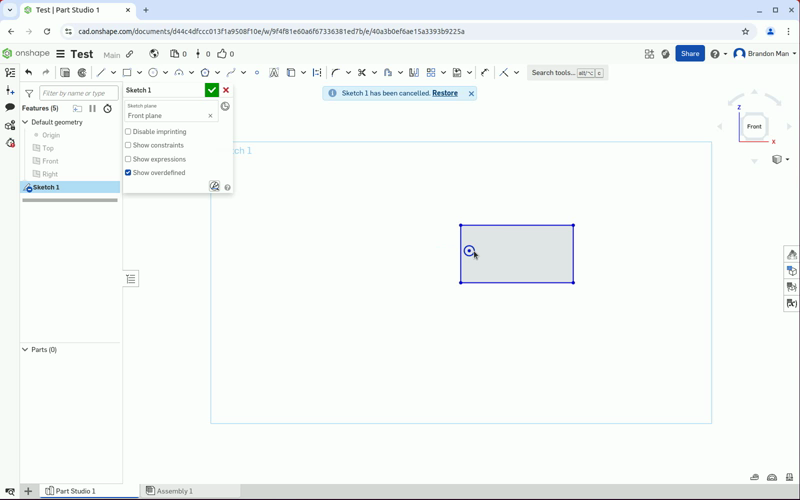
key_down(shift)
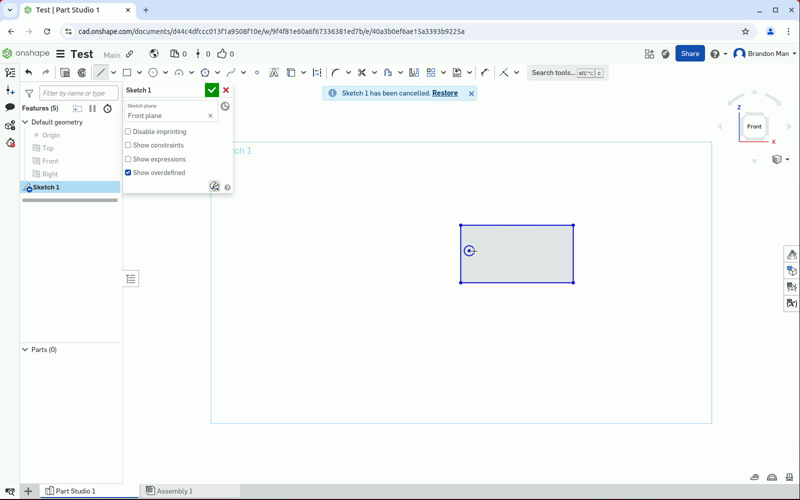
mouse_move(478, 279)
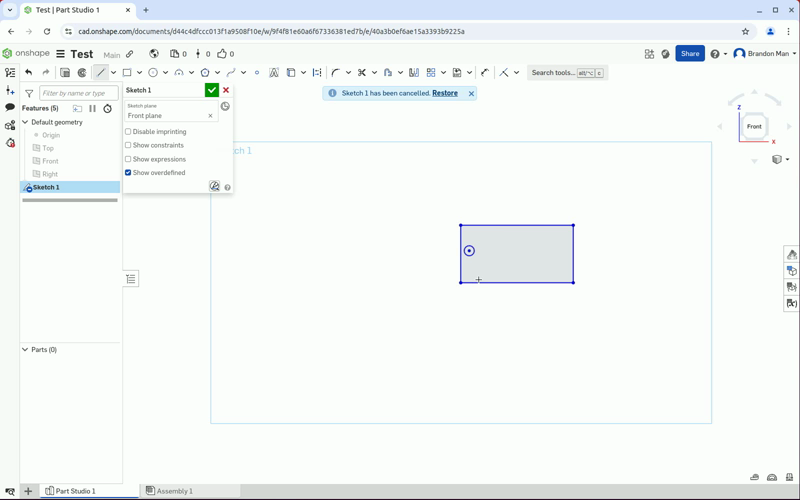
click(478, 279)
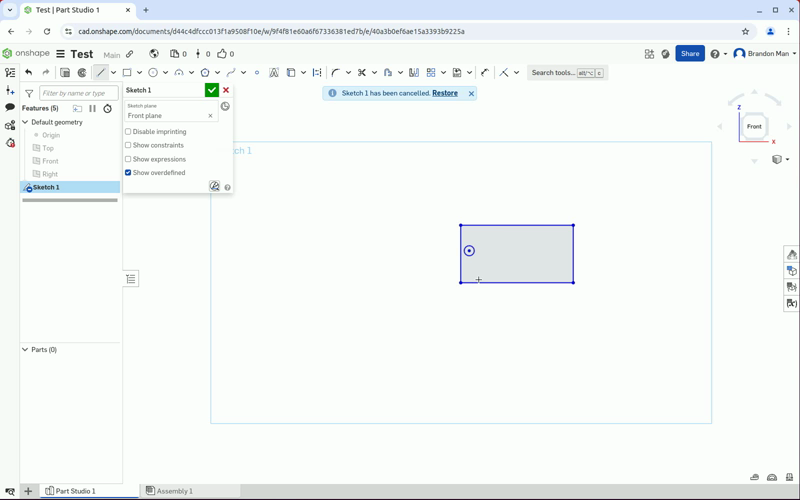
key_up(shift)
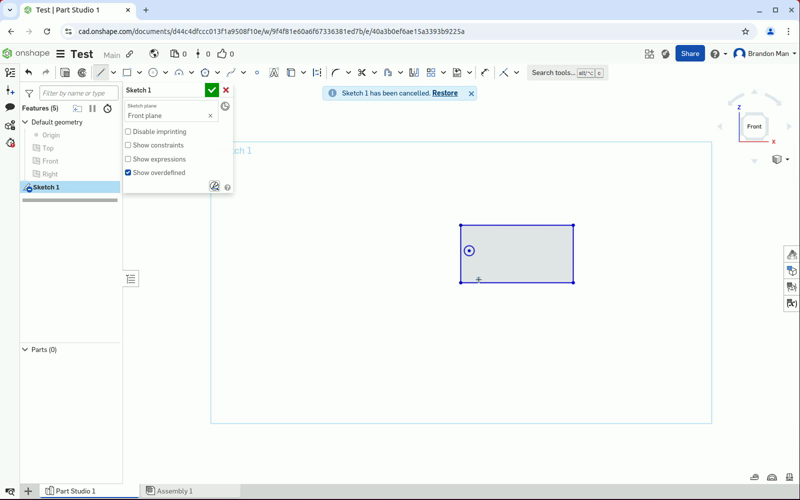
key_down(shift)
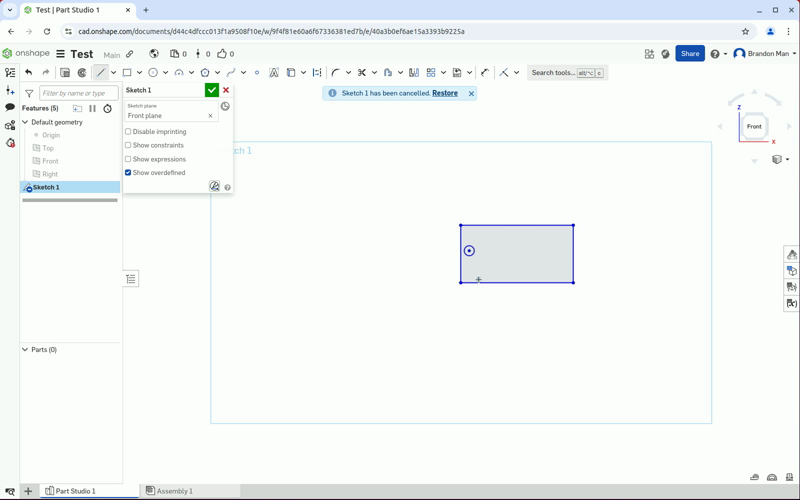
mouse_move(568, 279)
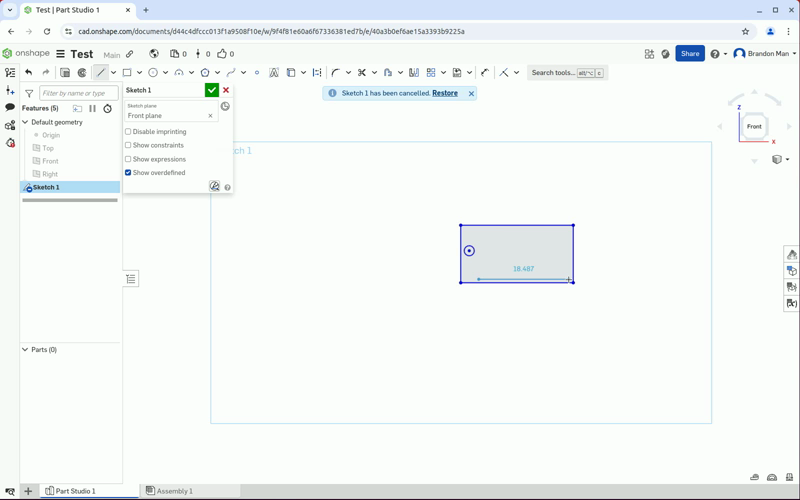
click(568, 279)
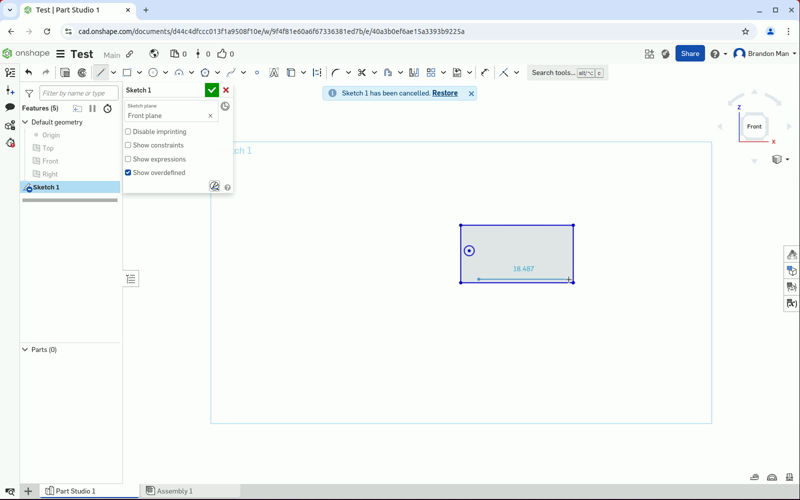
key_up(shift)
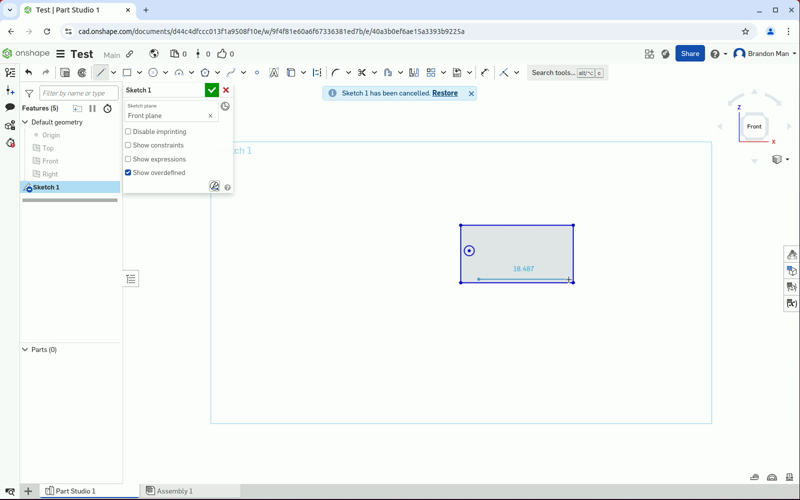
key_down(shift)
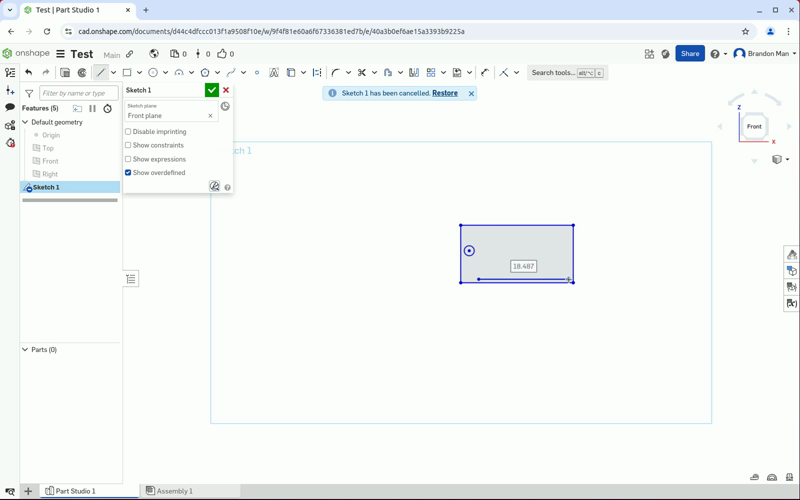
mouse_move(589, 279)
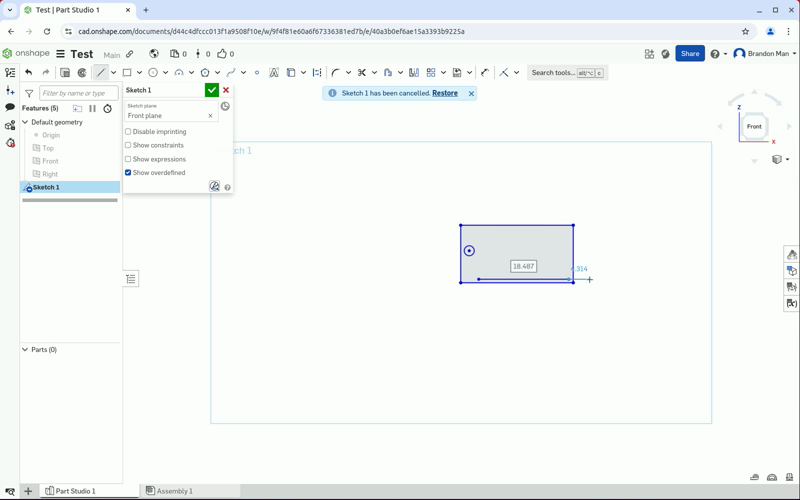
mouse_move(568, 228)
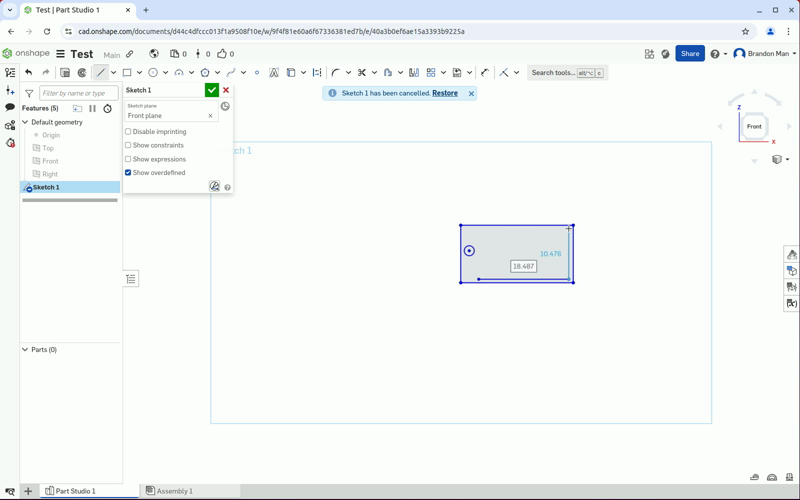
click(568, 228)
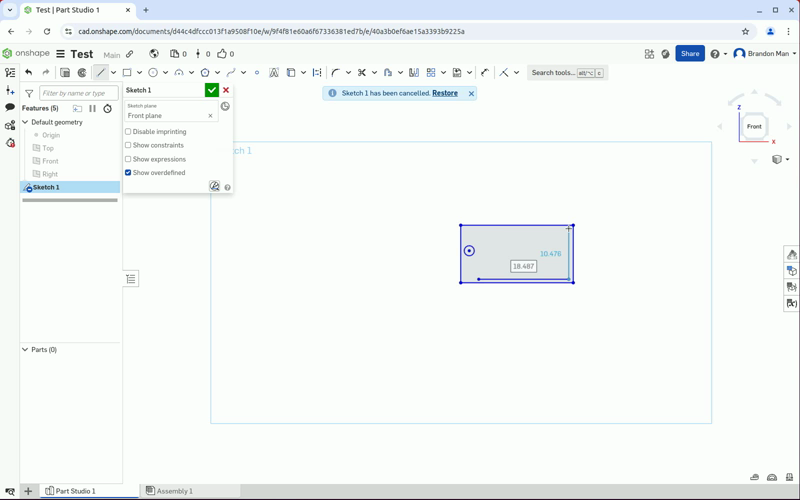
key_up(shift)
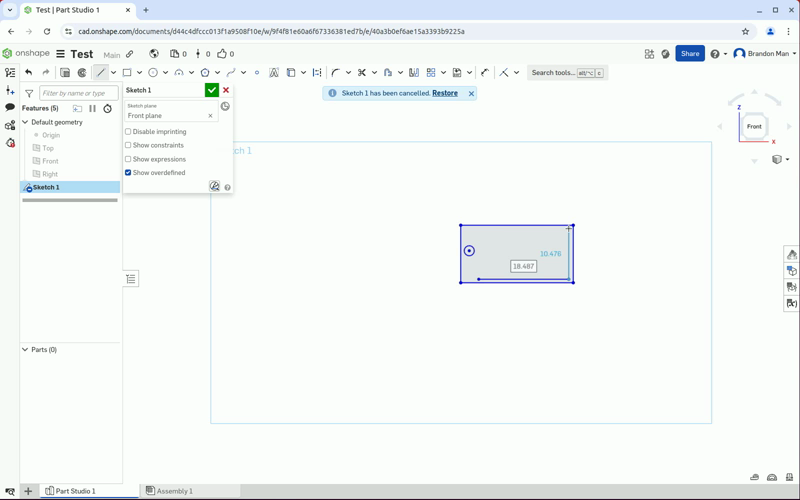
key_down(shift)
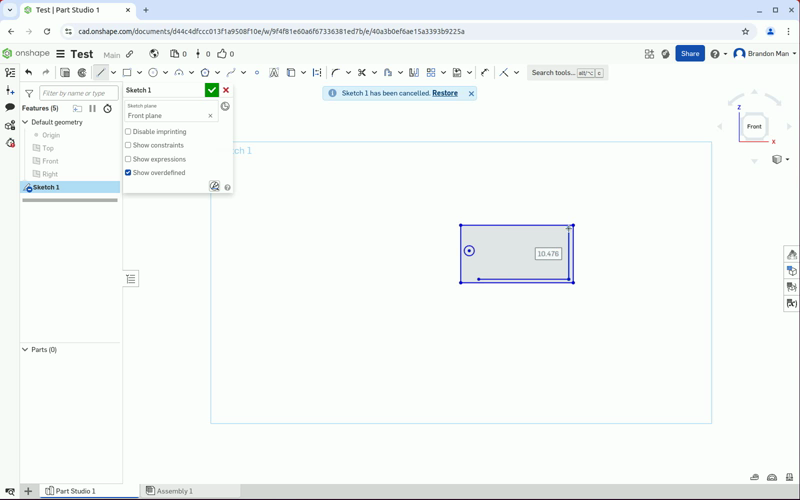
mouse_move(478, 228)
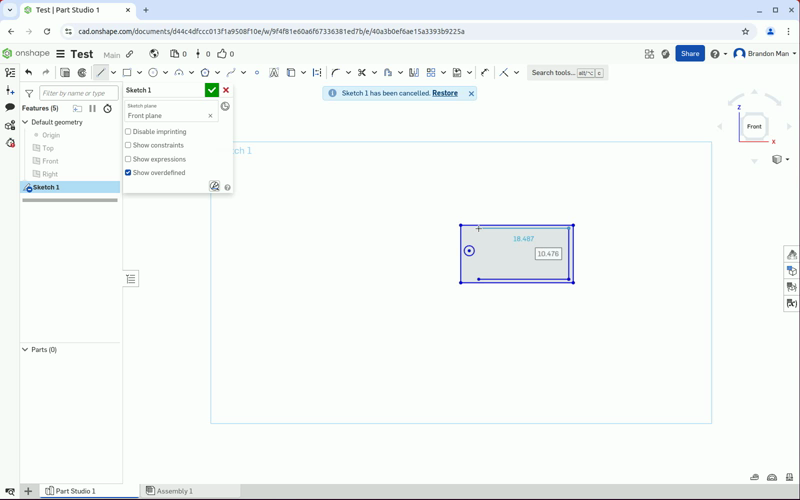
click(478, 228)
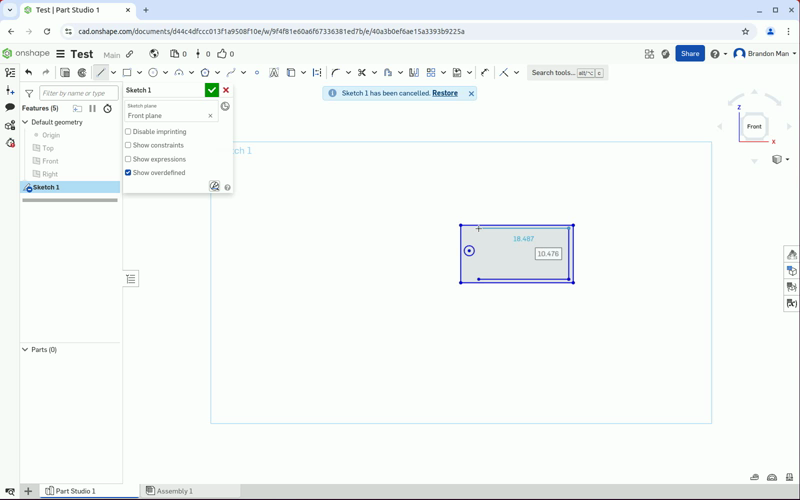
key_up(shift)
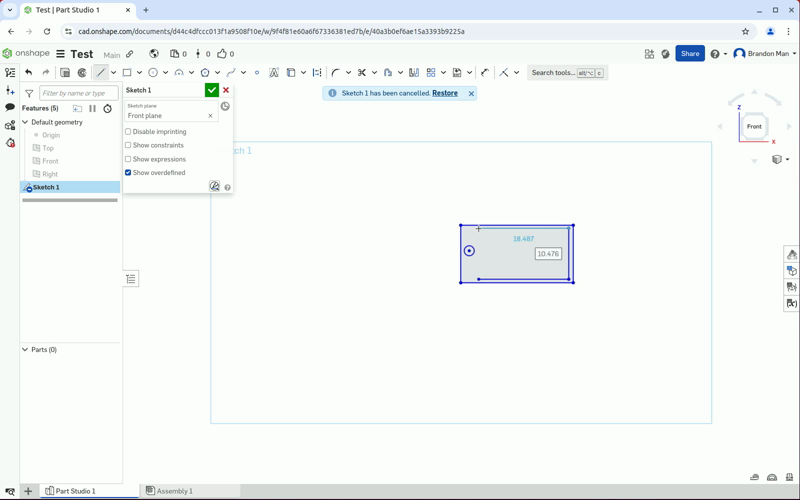
mouse_move(508, 228)
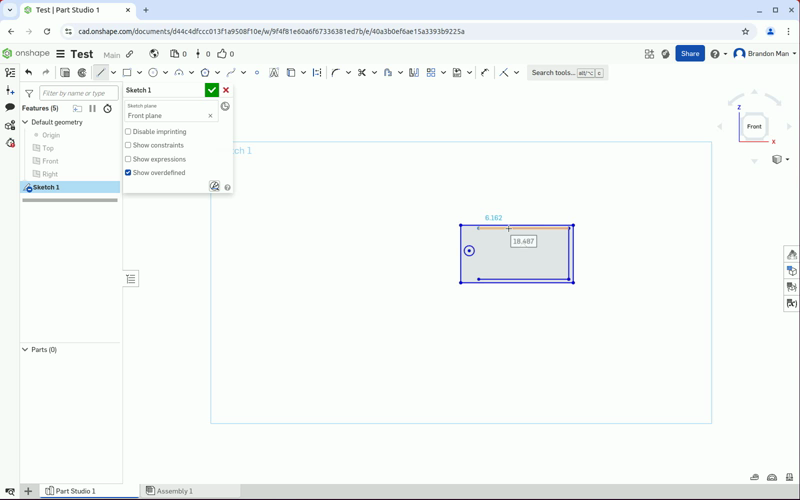
key_down(shift)
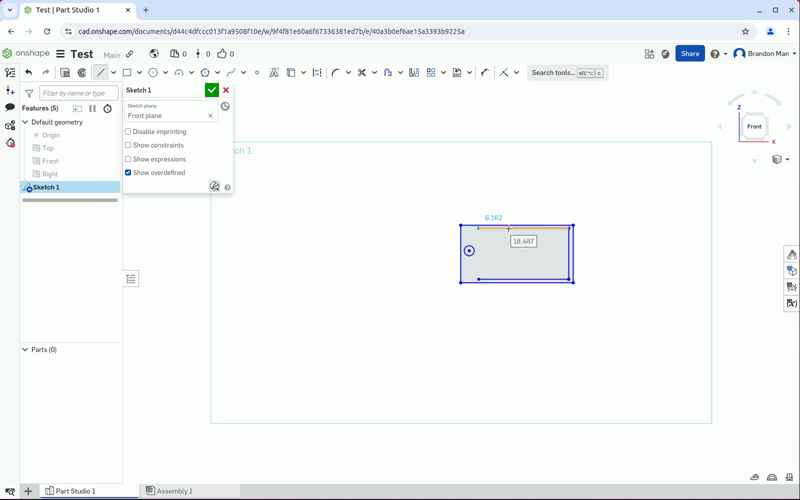
mouse_move(478, 279)
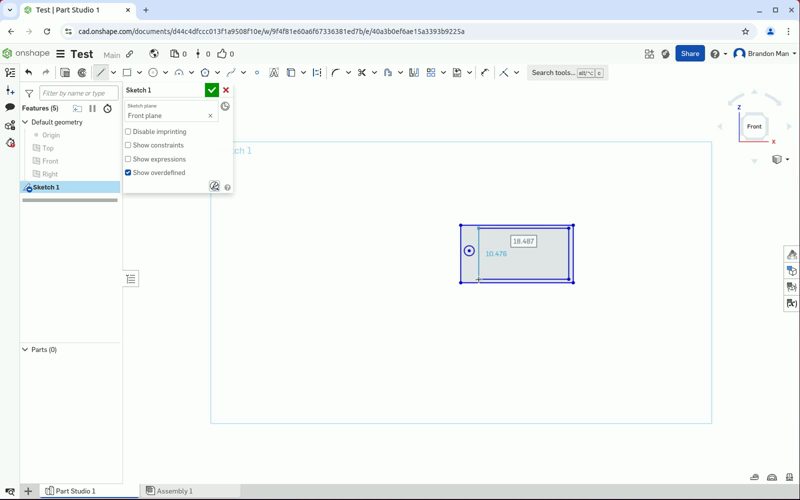
key_up(shift)
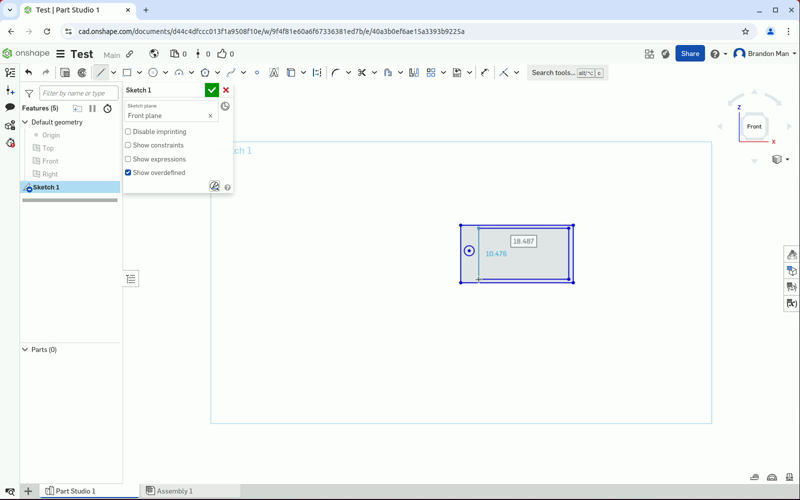
click(478, 279)
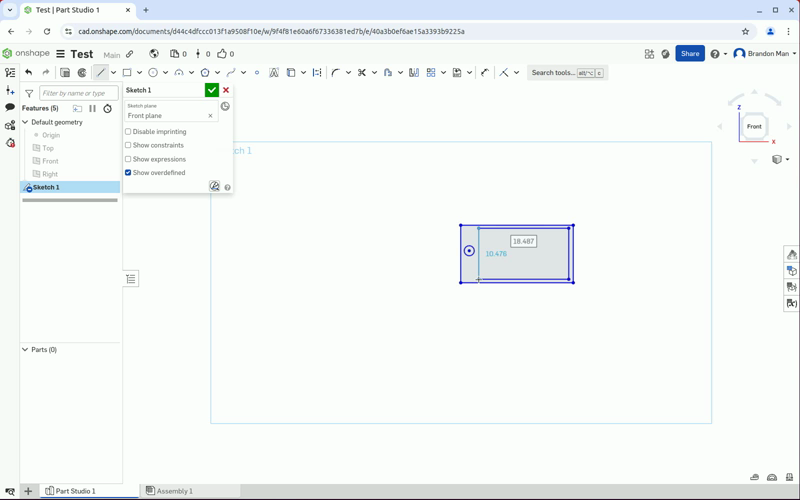
key(esc)
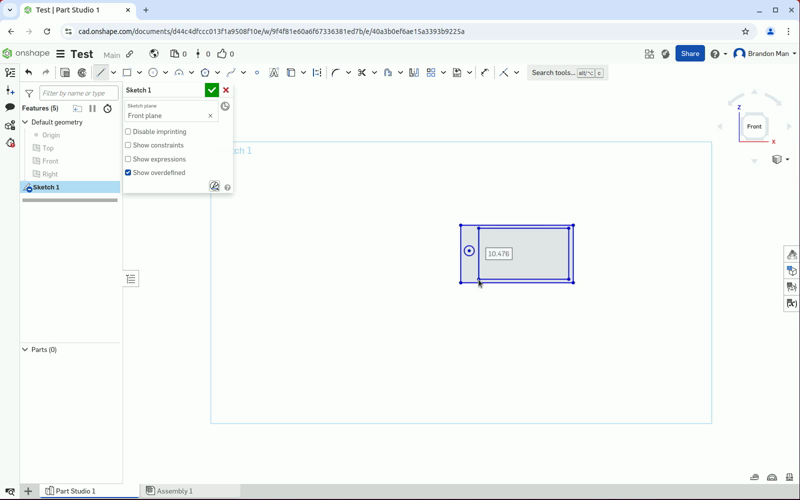
mouse_move(570, 262)
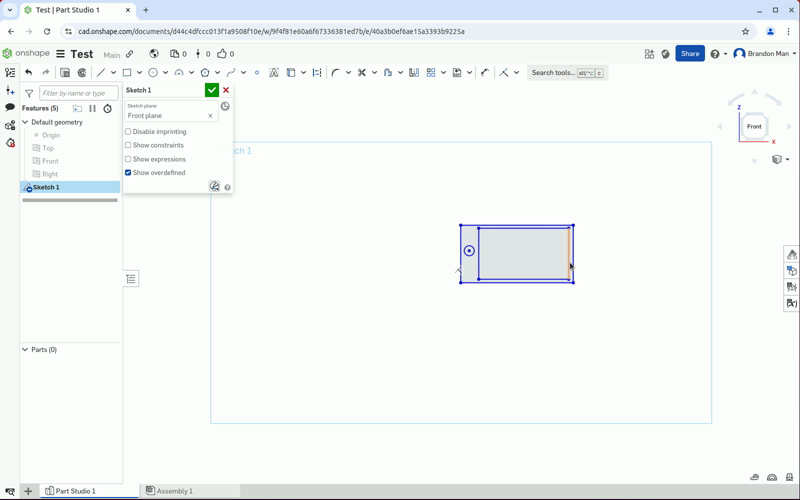
click(570, 262)
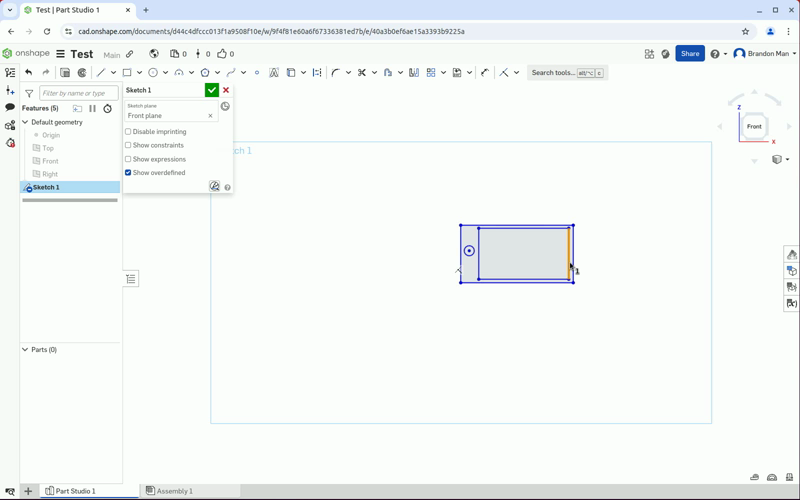
mouse_move(73, 352)
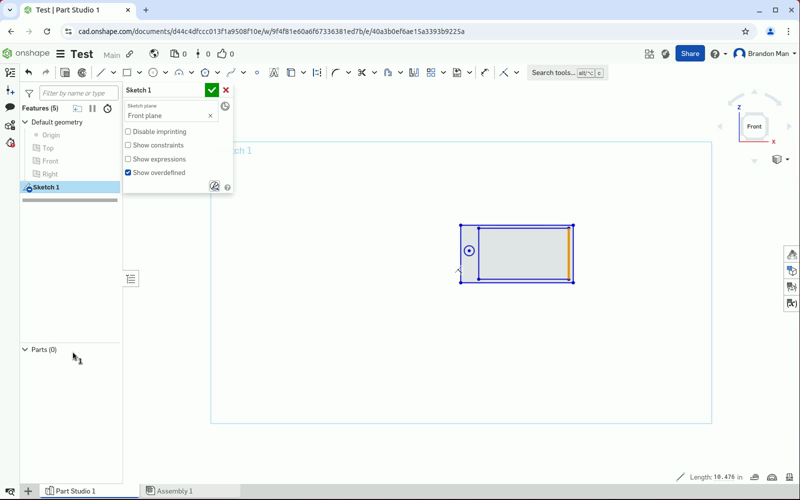
key(shift+y)
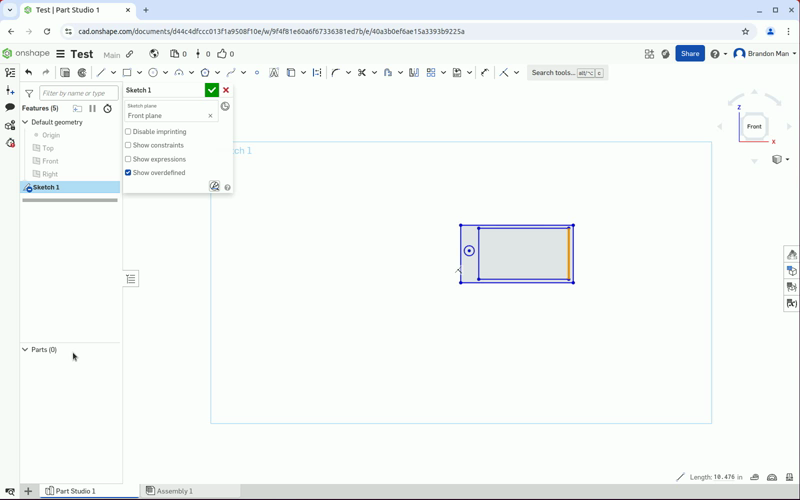
key(shift+e)
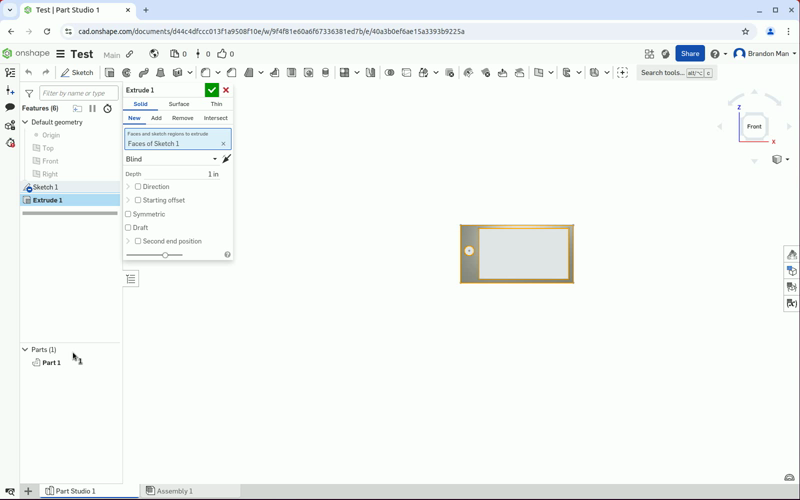
mouse_move(143, 106)
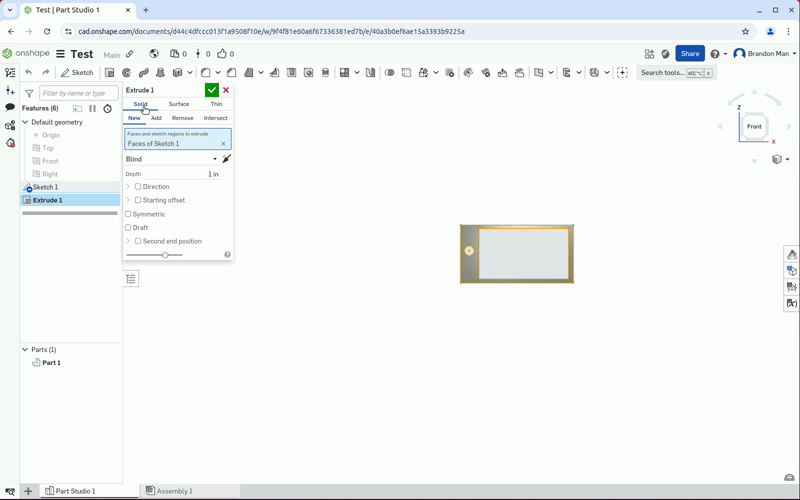
click(143, 106)
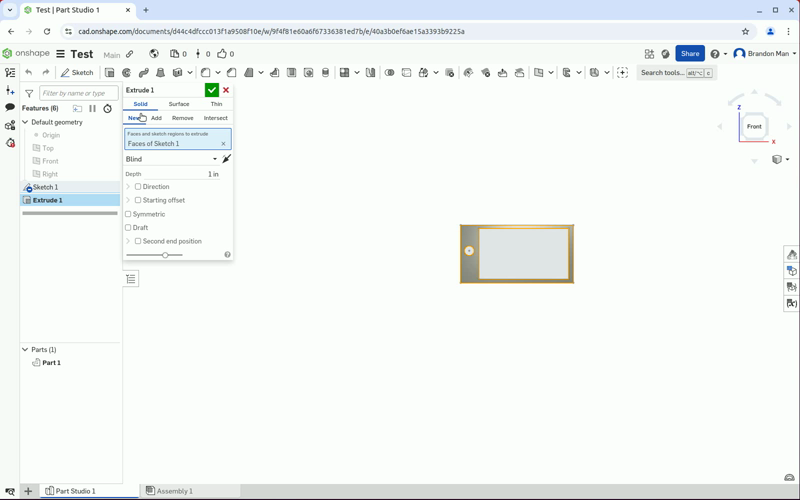
mouse_move(137, 120)
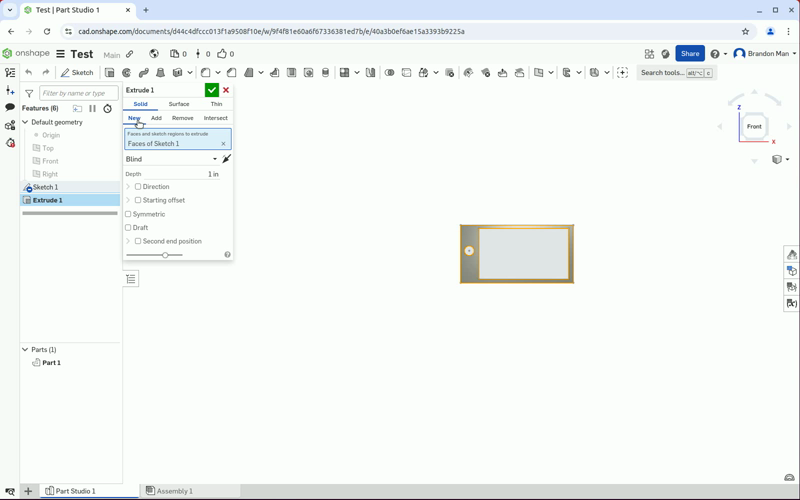
click(137, 120)
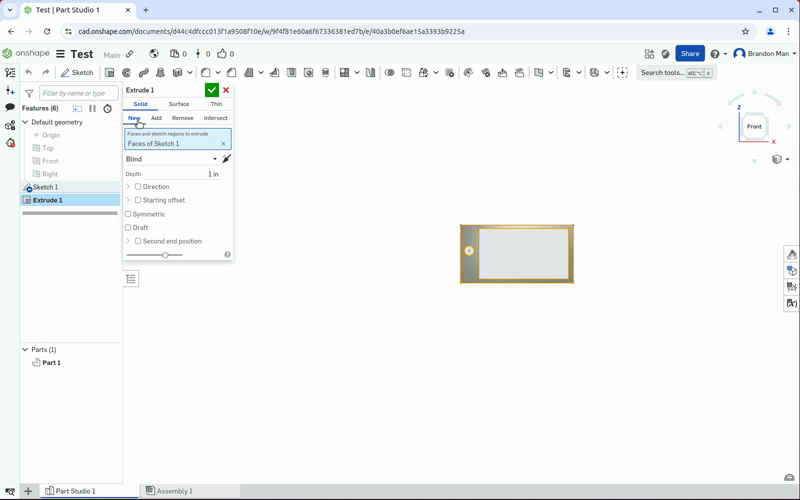
key(tab, 4)
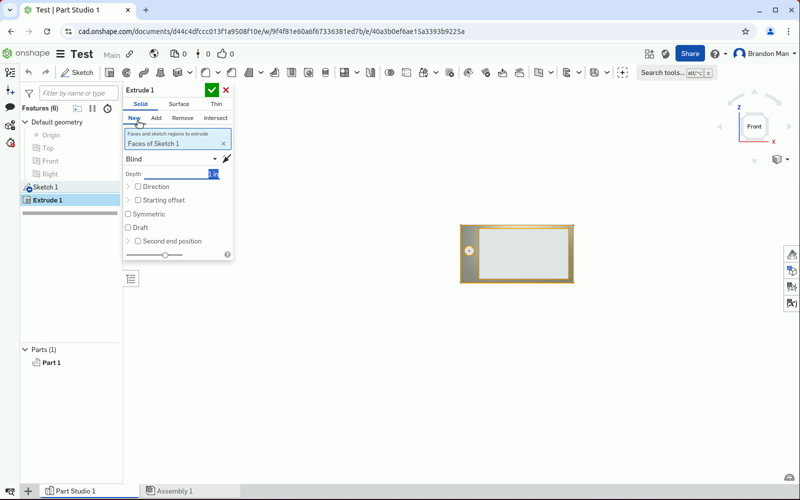
text(2.648)
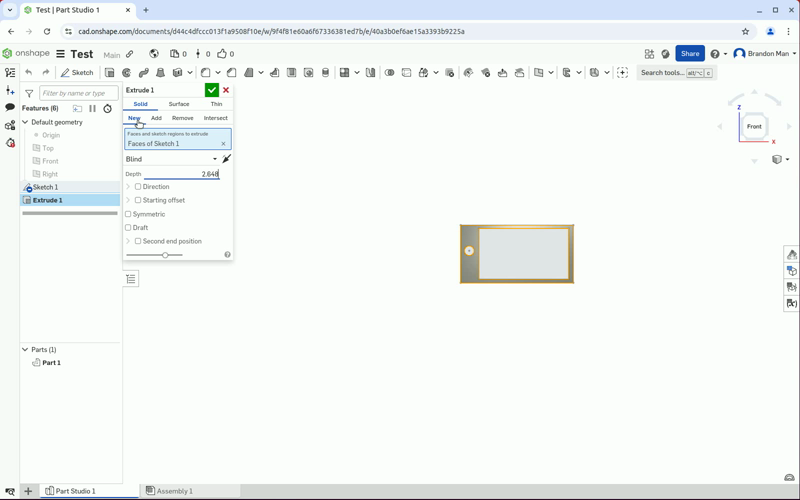
key(enter)
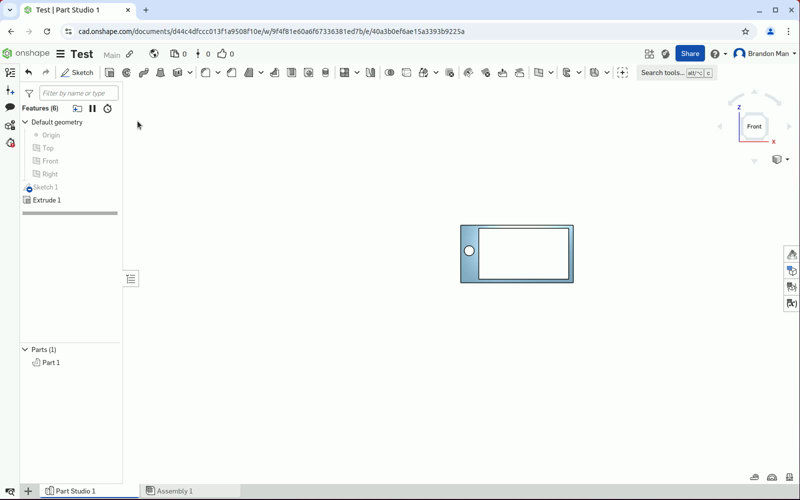
key(shift+h)
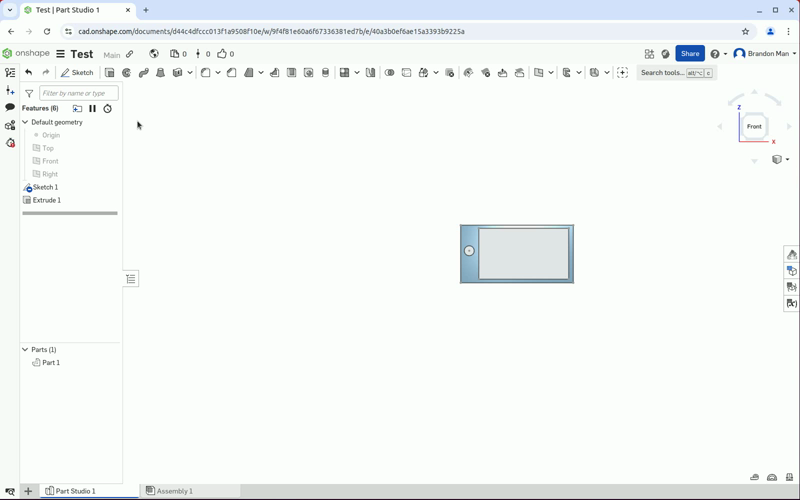
key(shift+h)
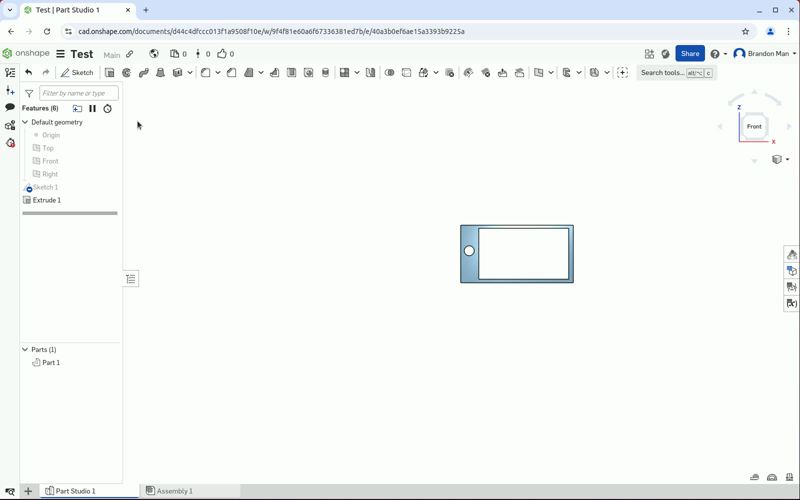
mouse_move(73, 189)
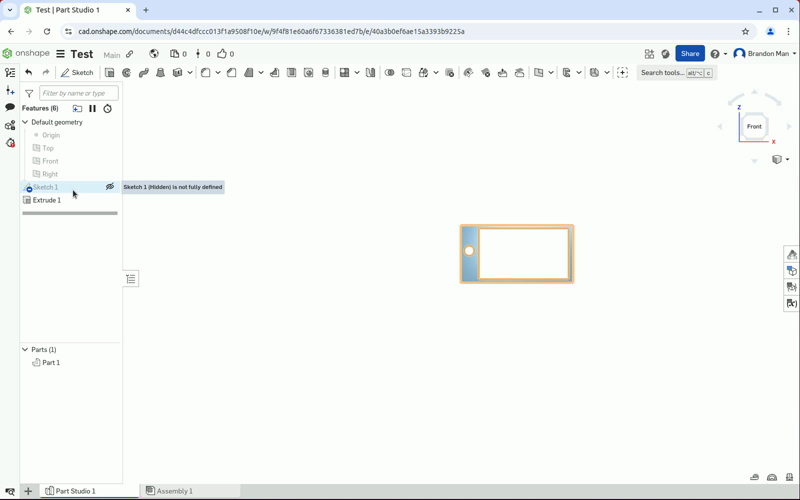
click(73, 189)
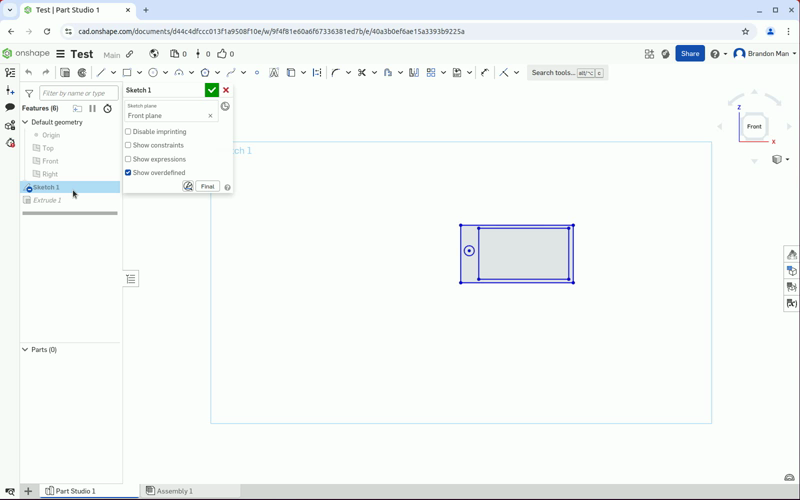
mouse_move(229, 92)
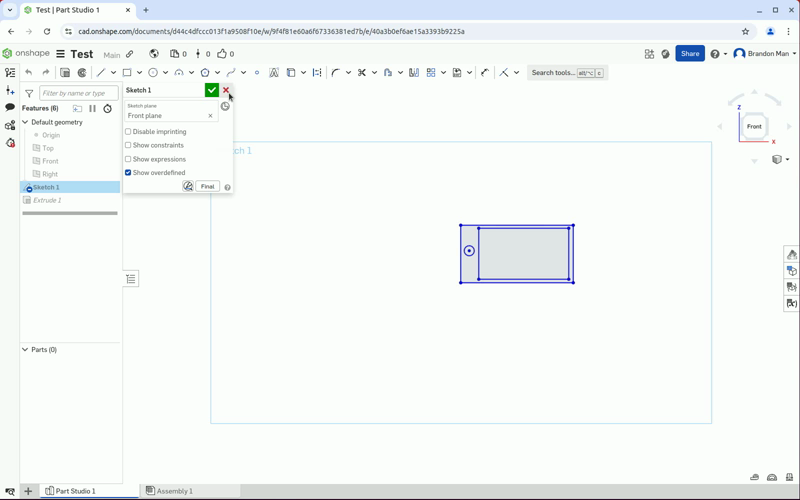
click(229, 92)
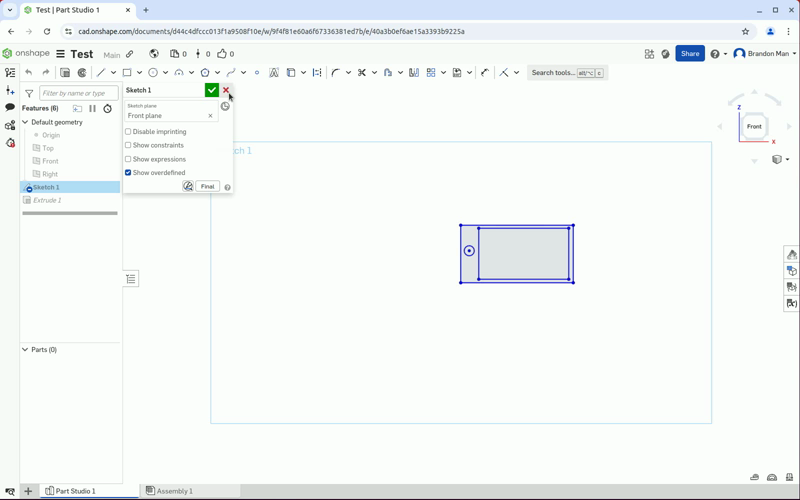
key(shift+s)
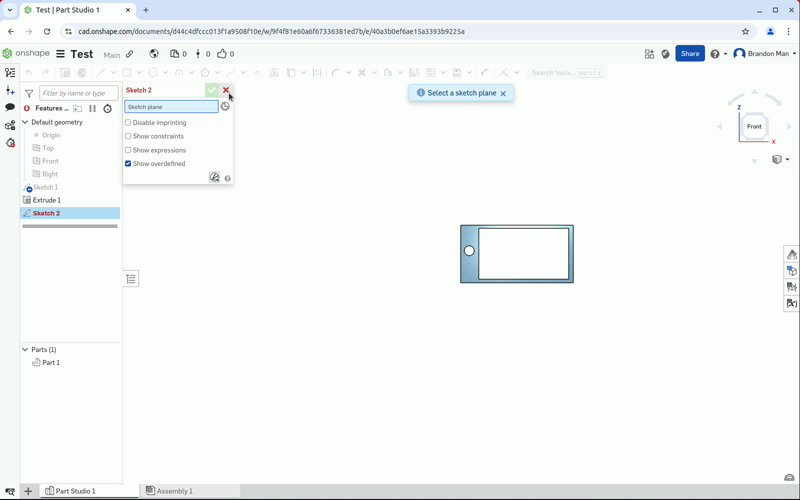
mouse_move(73, 163)
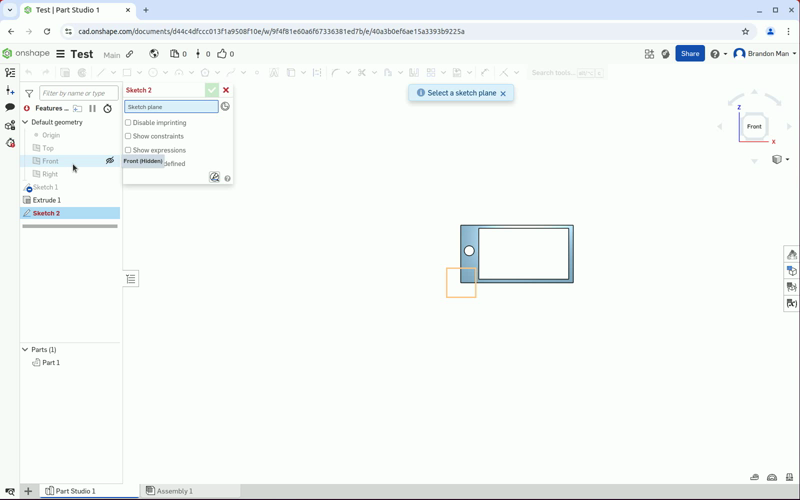
click(73, 163)
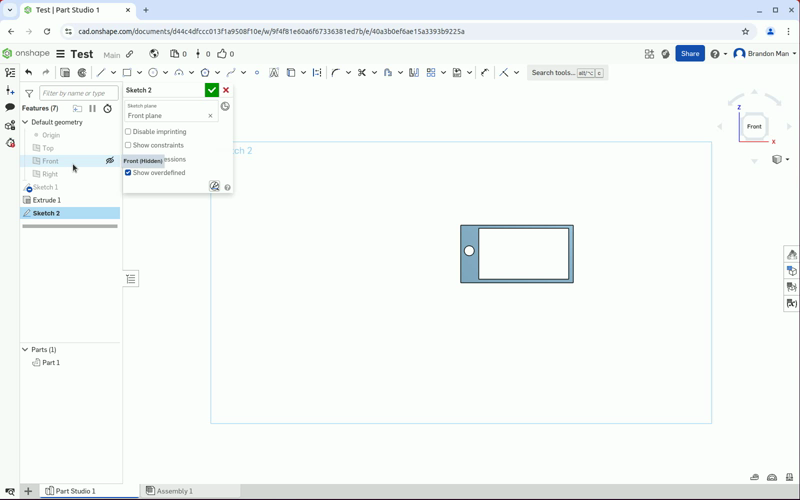
mouse_move(73, 352)
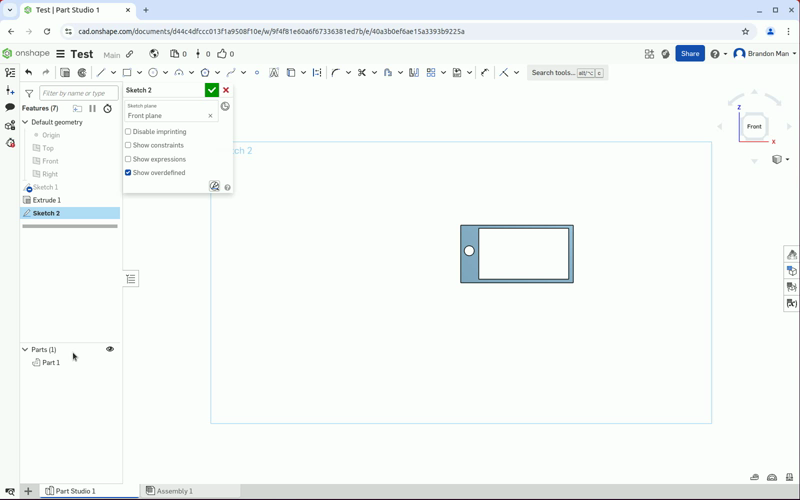
key(y)
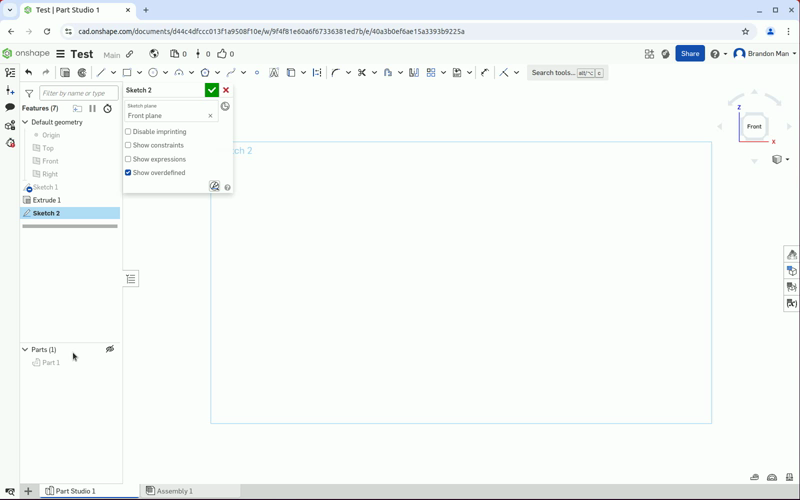
key(l)
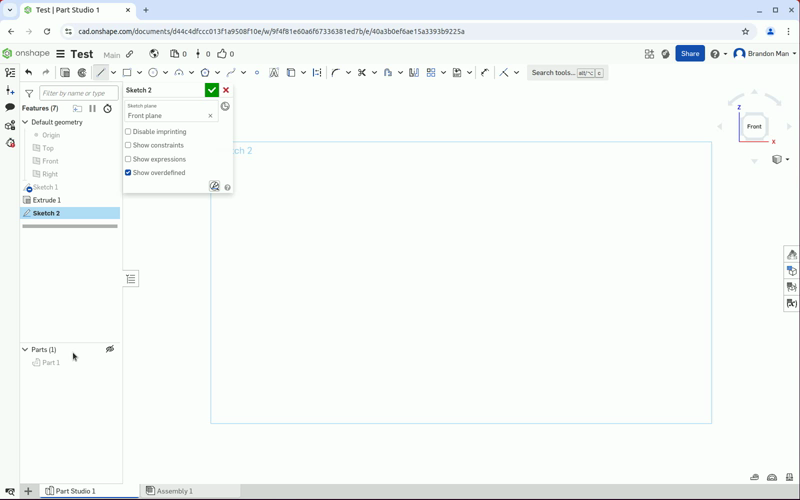
key_down(shift)
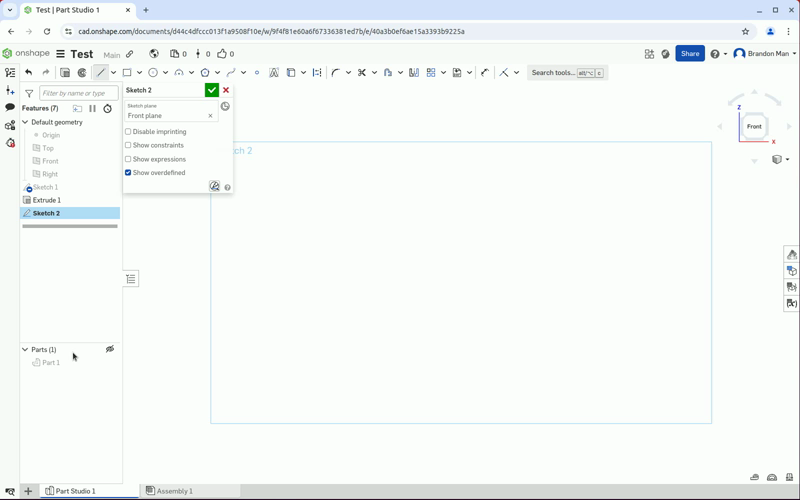
mouse_move(478, 278)
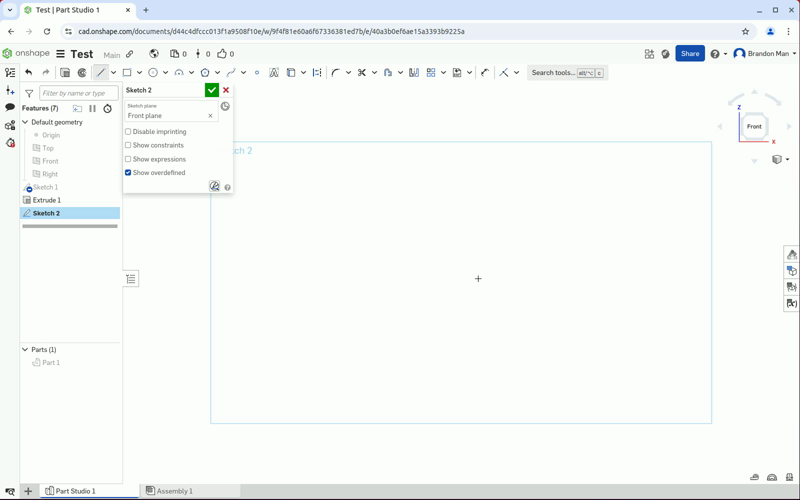
click(478, 278)
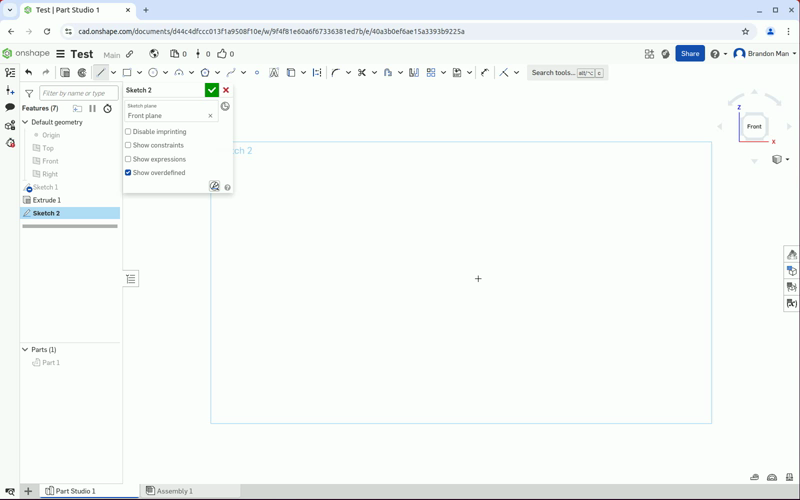
key_up(shift)
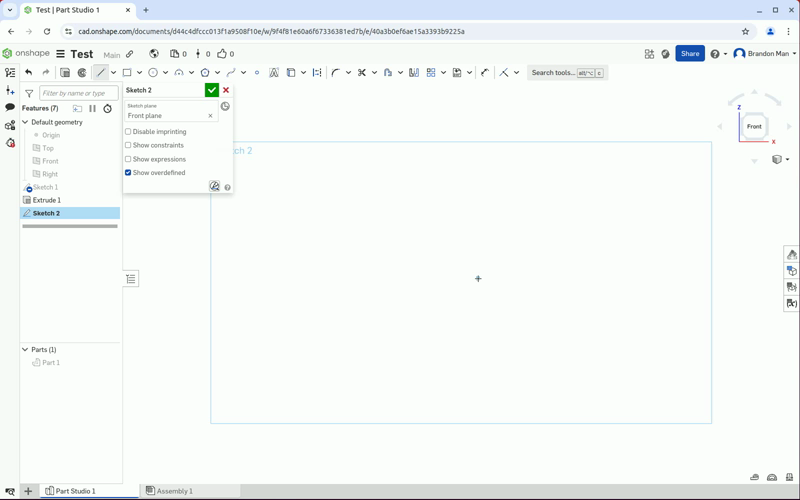
key_down(shift)
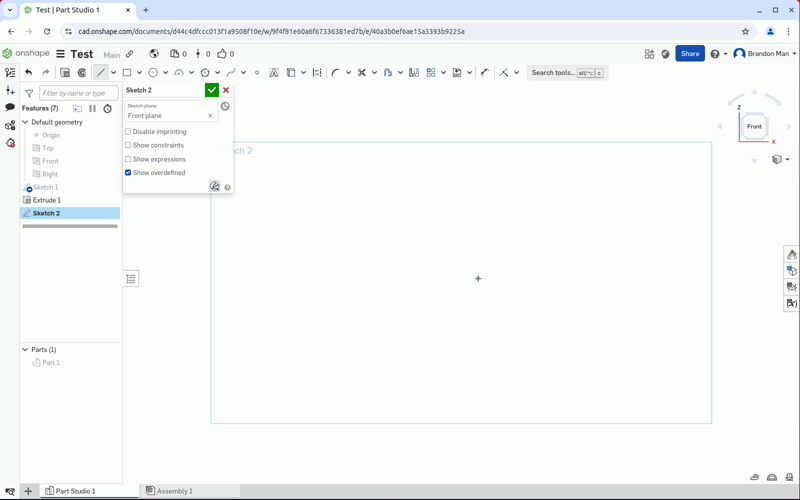
mouse_move(568, 278)
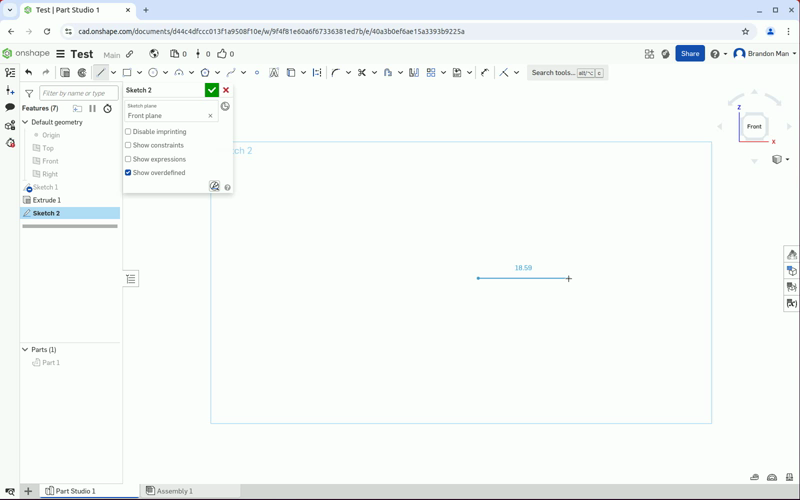
click(568, 278)
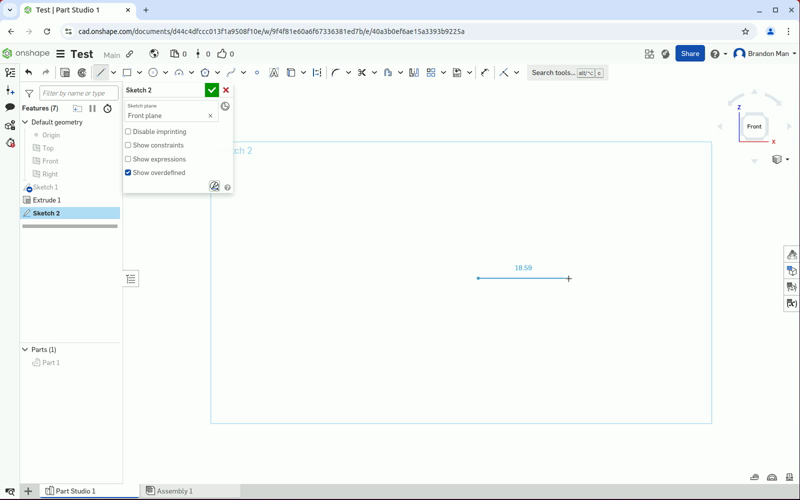
key_up(shift)
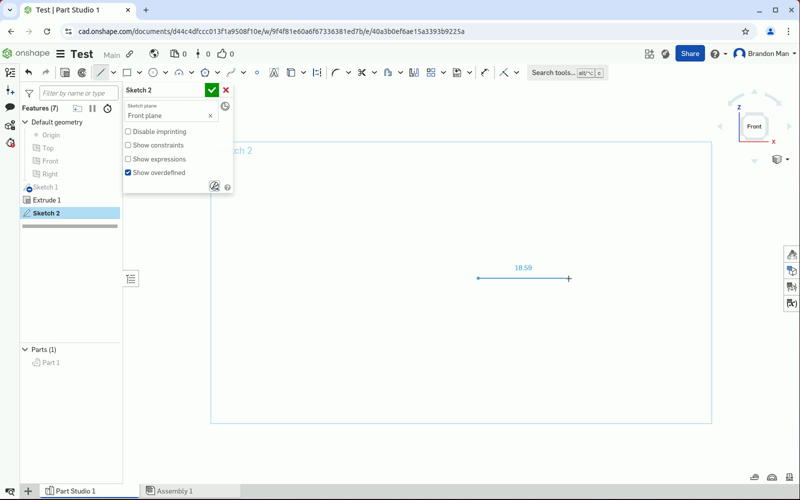
key_down(shift)
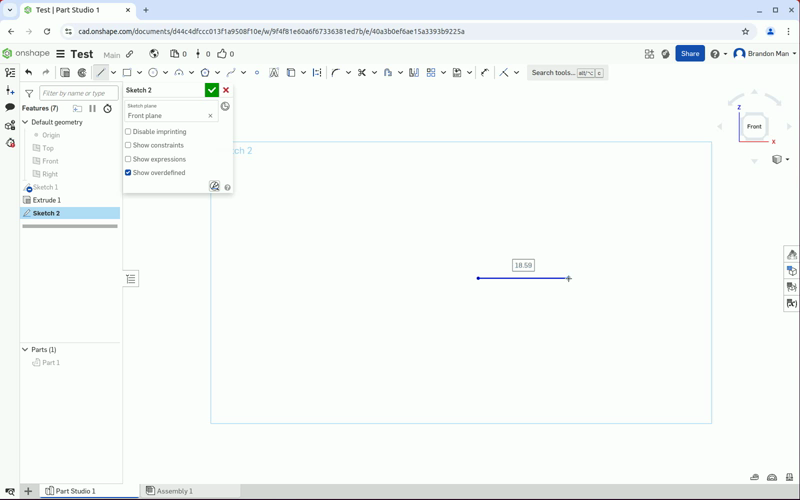
mouse_move(589, 278)
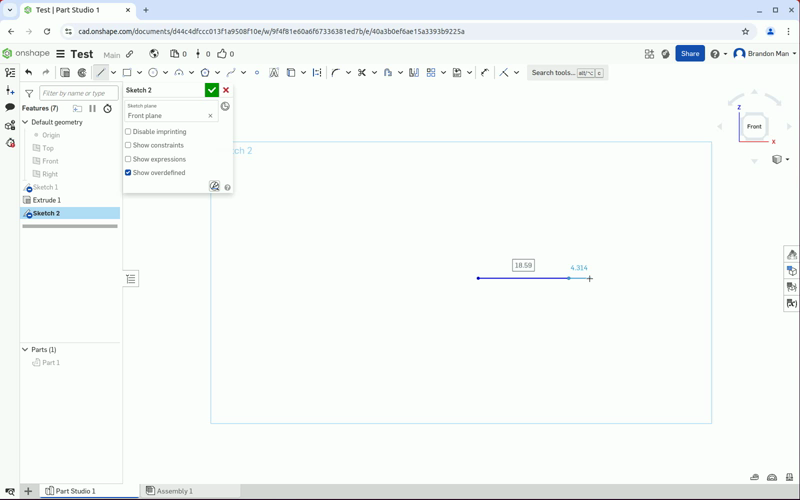
mouse_move(568, 227)
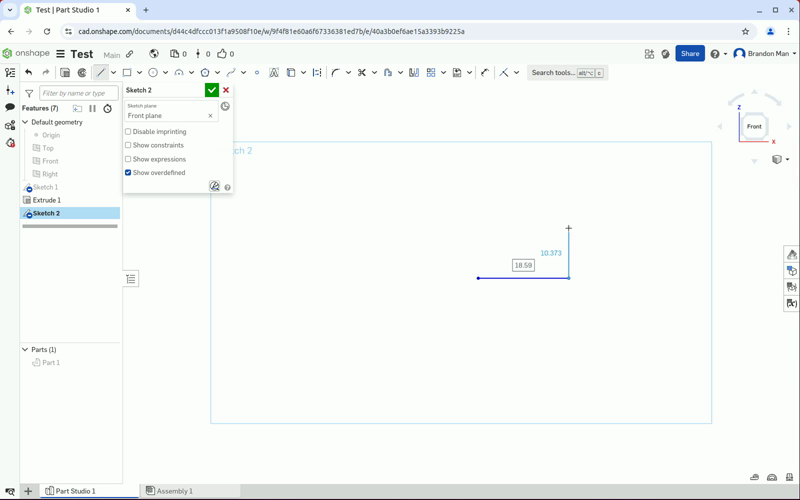
click(568, 227)
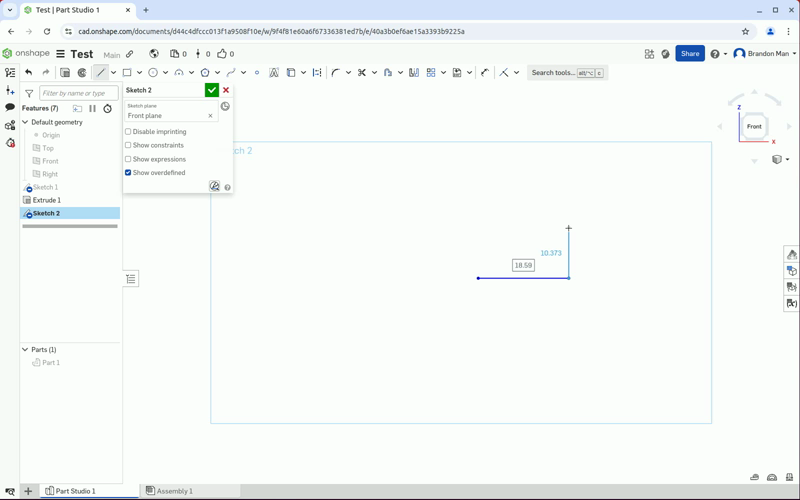
key_up(shift)
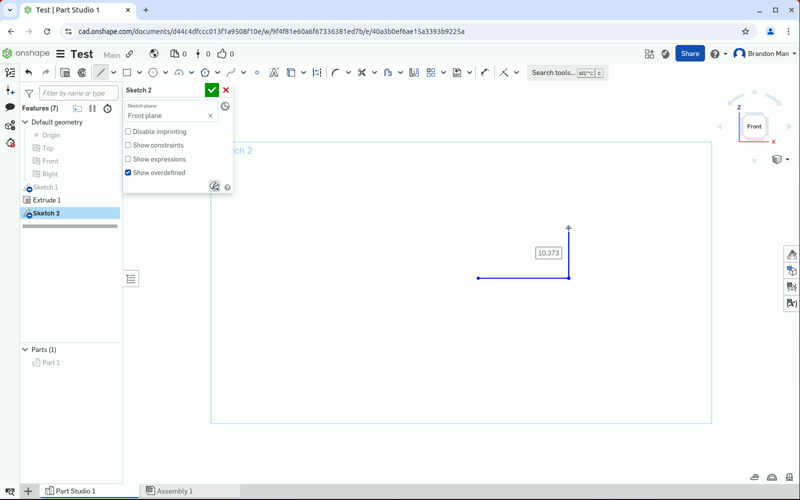
key_down(shift)
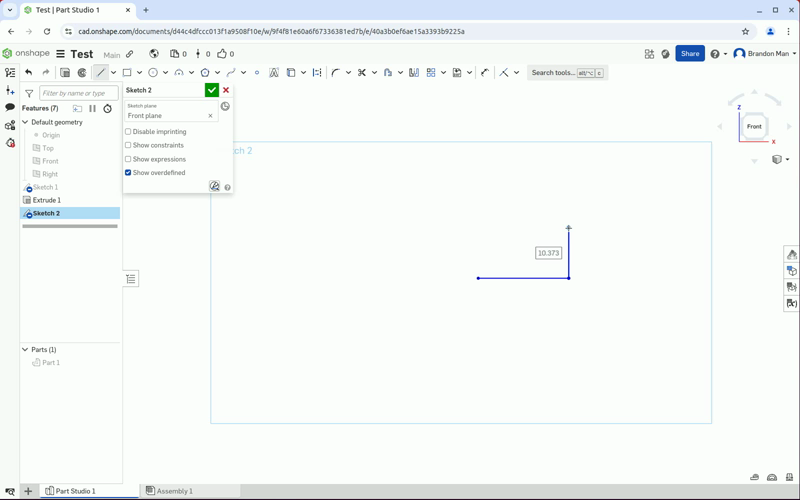
mouse_move(478, 227)
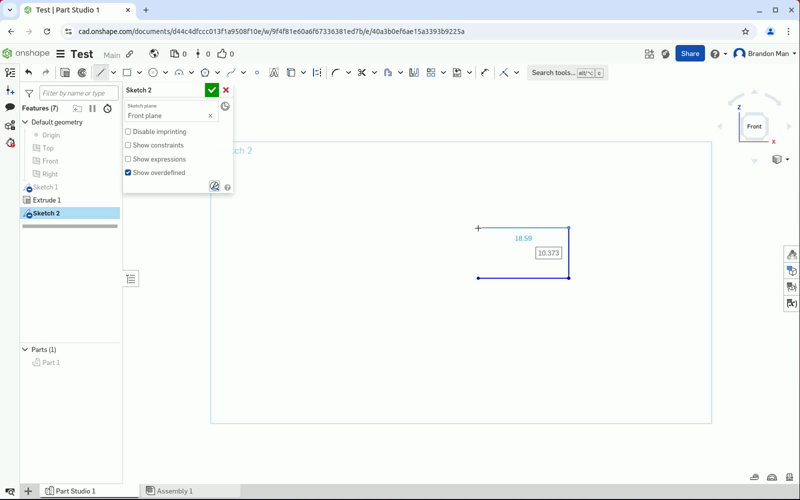
click(478, 227)
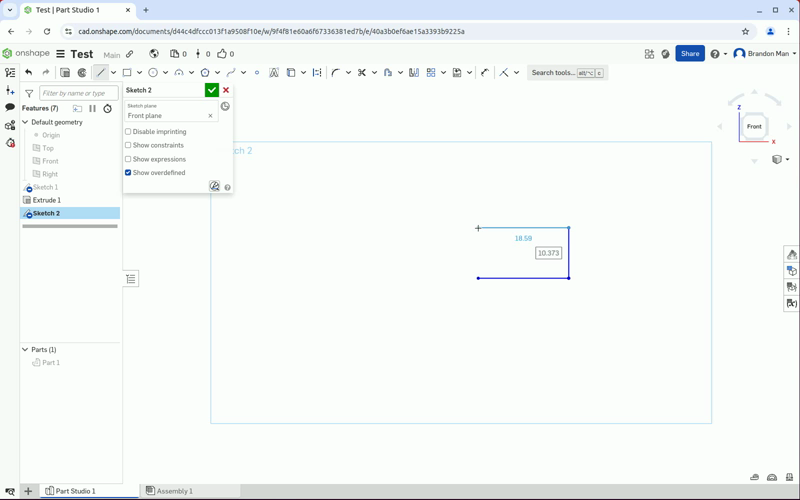
key_up(shift)
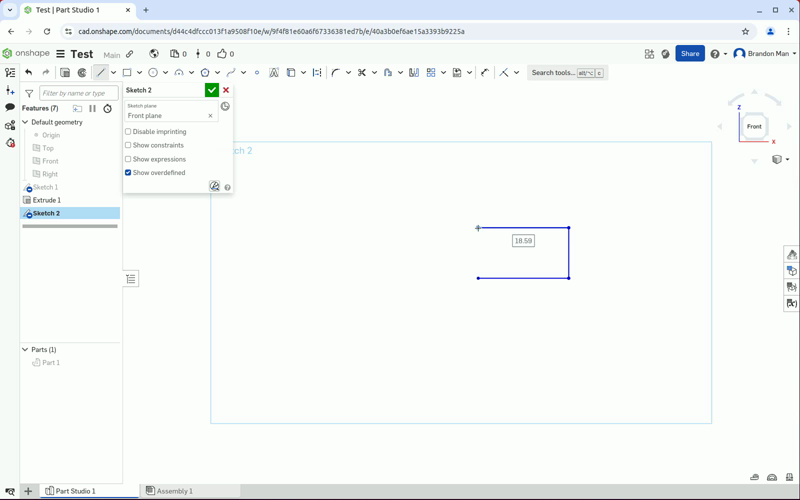
mouse_move(508, 227)
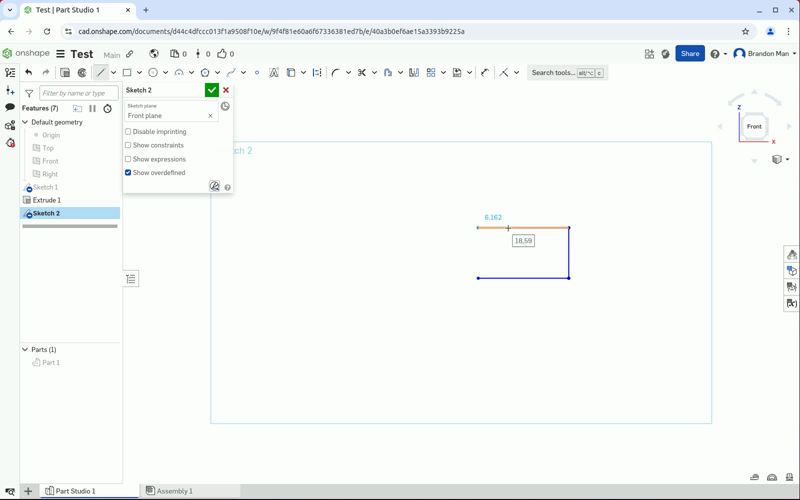
key_down(shift)
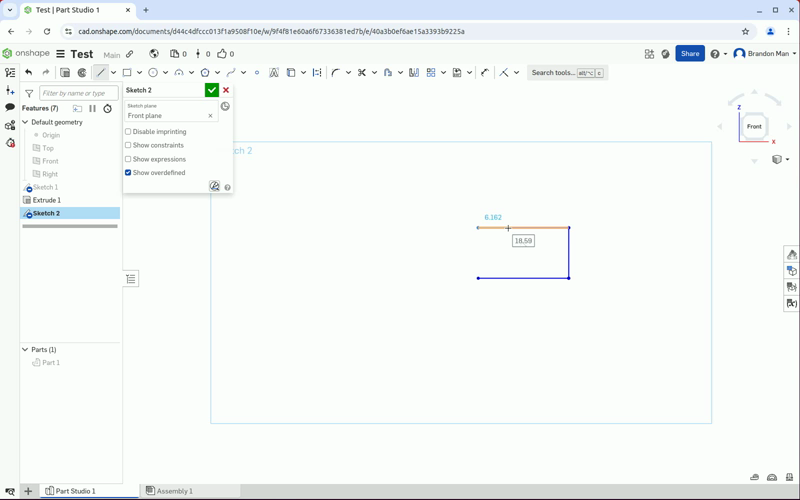
mouse_move(478, 278)
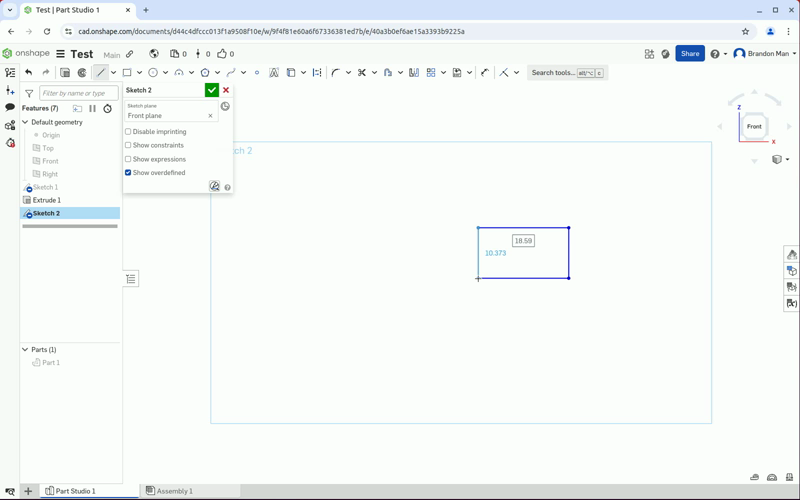
key_up(shift)
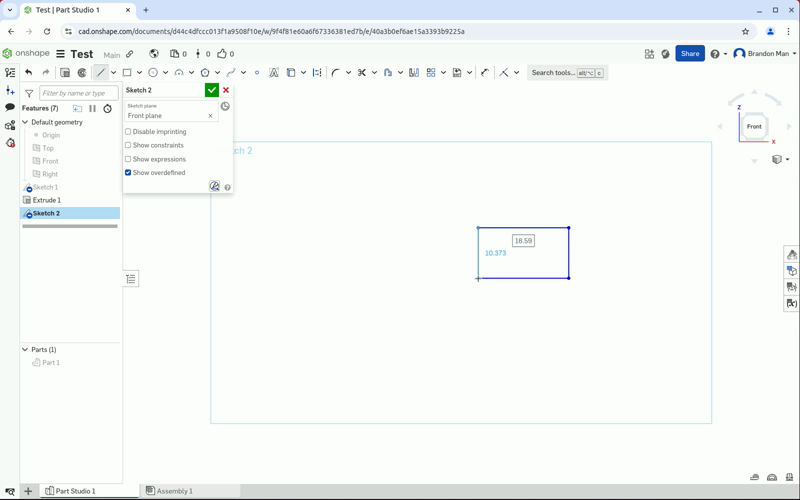
click(478, 278)
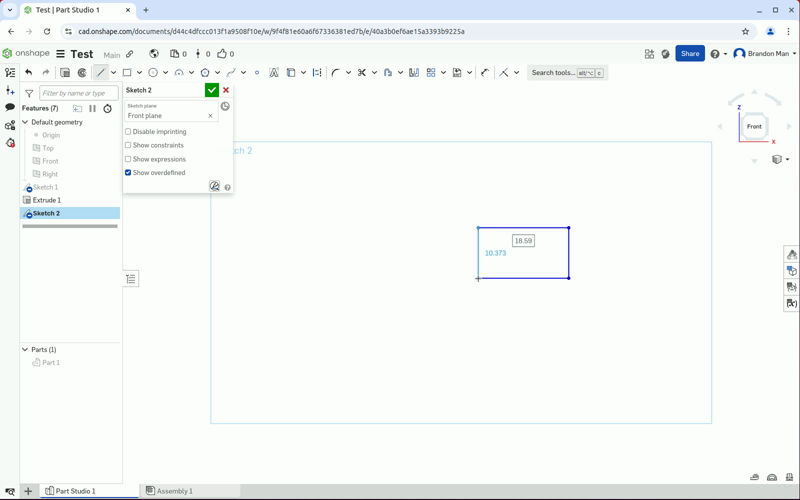
key(esc)
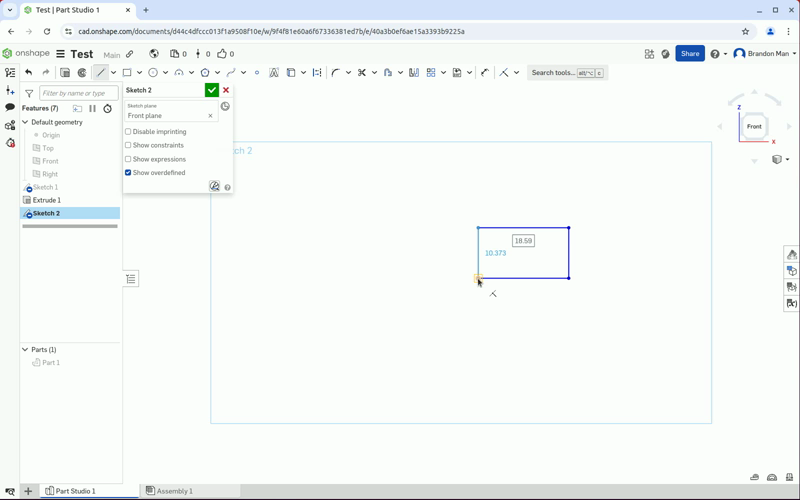
mouse_move(493, 236)
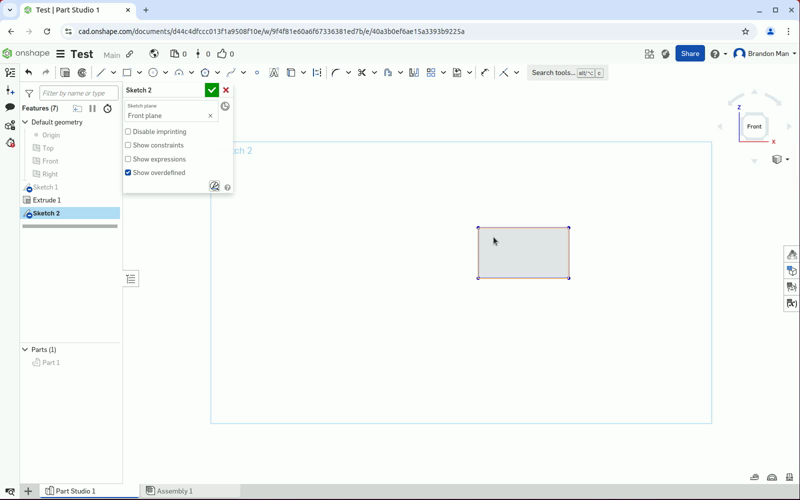
click(493, 236)
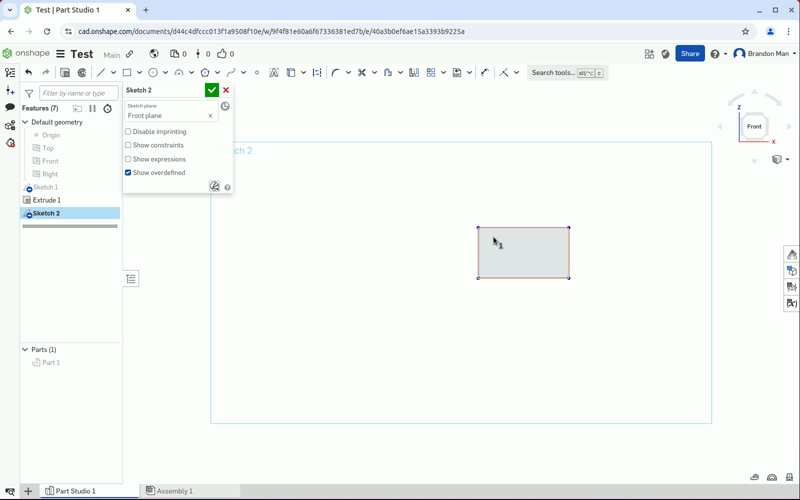
mouse_move(73, 352)
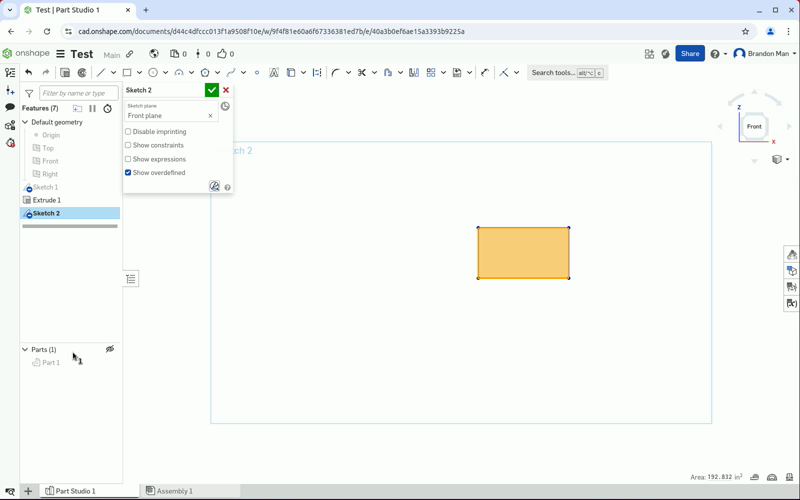
key(shift+y)
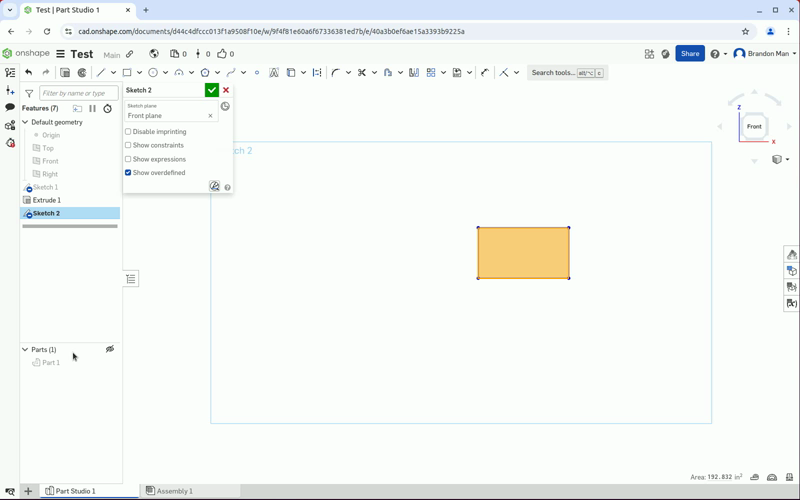
key(shift+e)
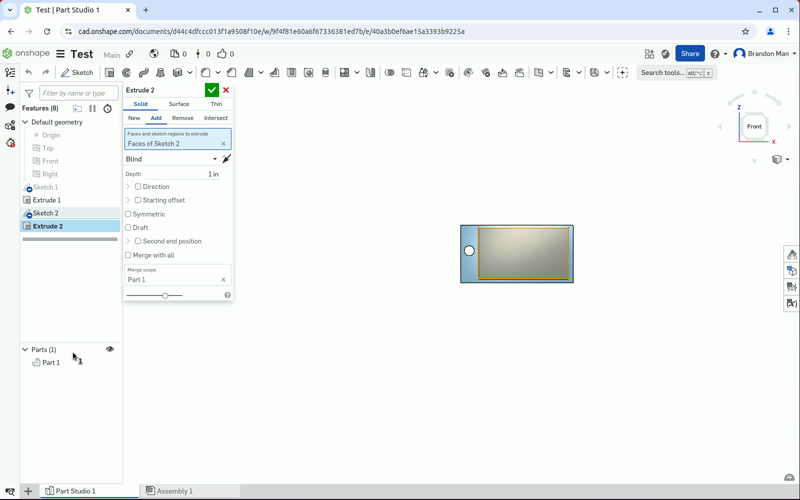
mouse_move(143, 106)
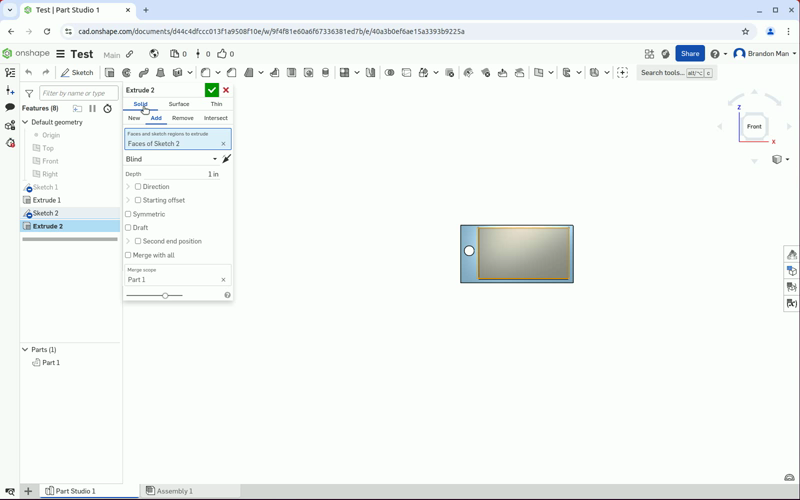
click(143, 106)
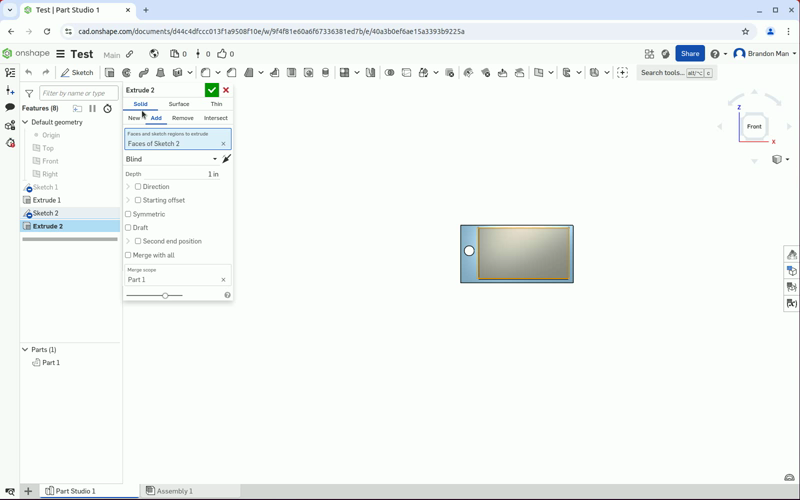
mouse_move(137, 120)
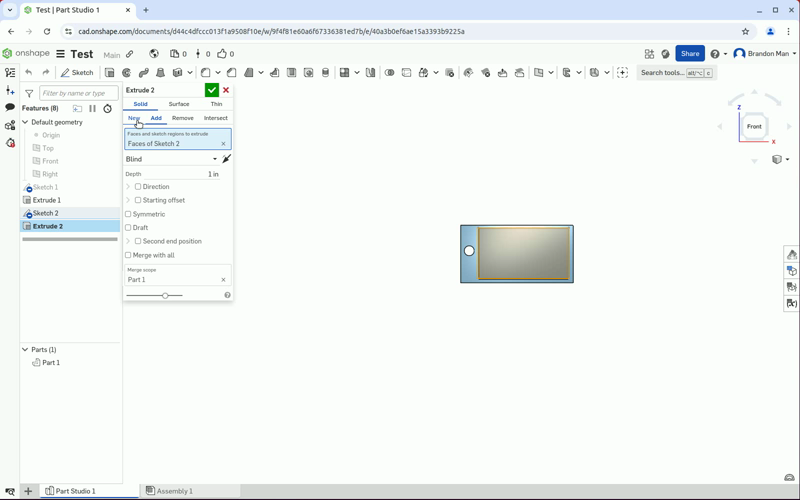
click(137, 120)
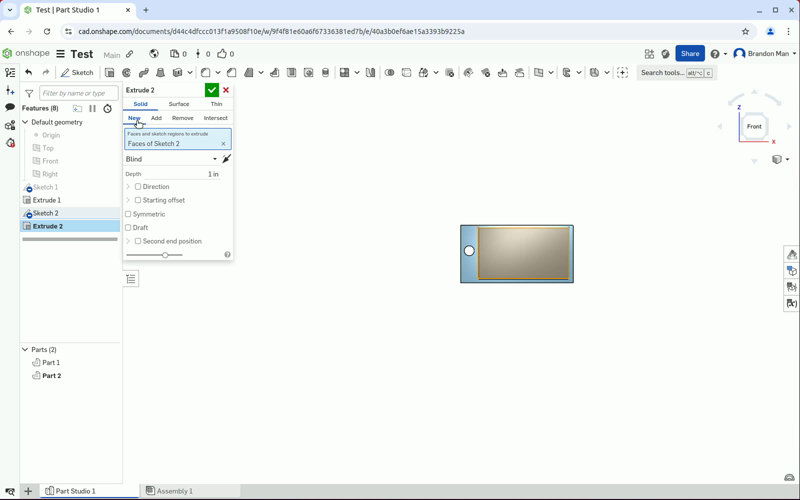
key(tab, 4)
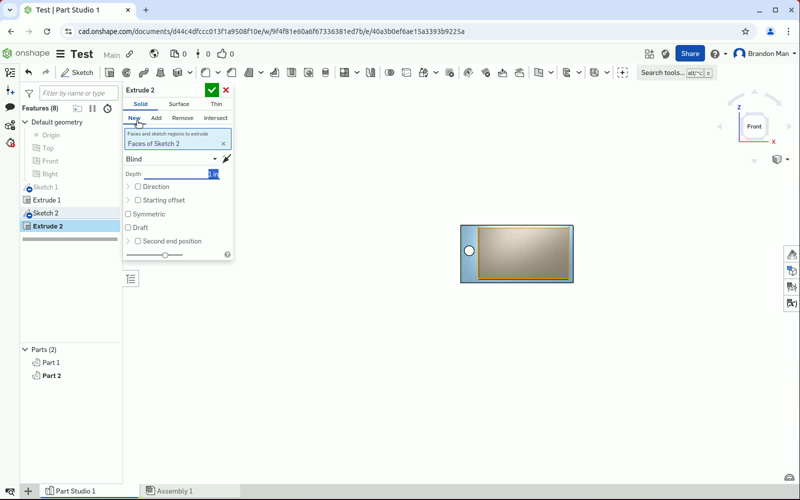
text(1.685)
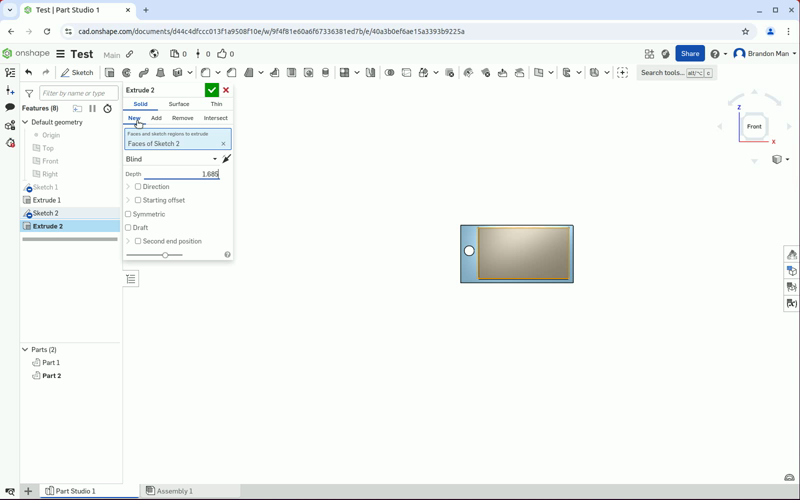
key(enter)
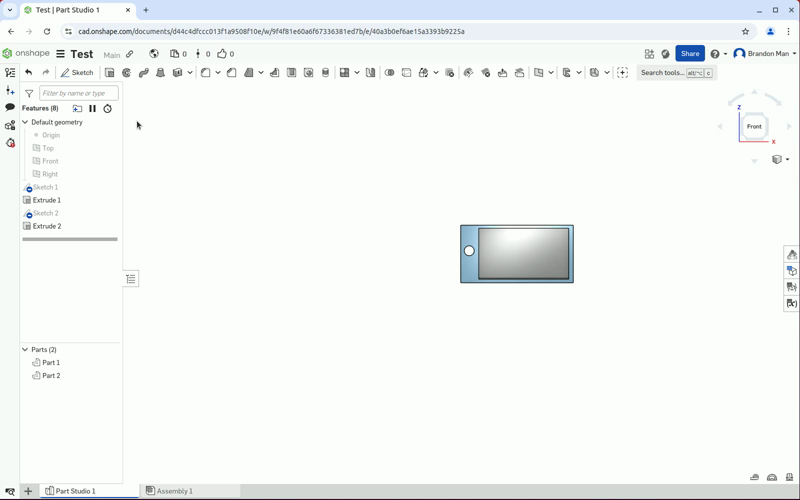
key(shift+h)
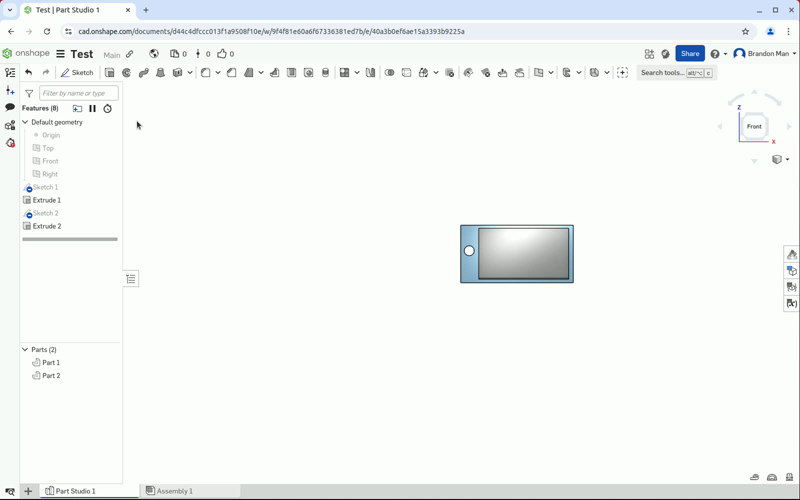
key(shift+h)
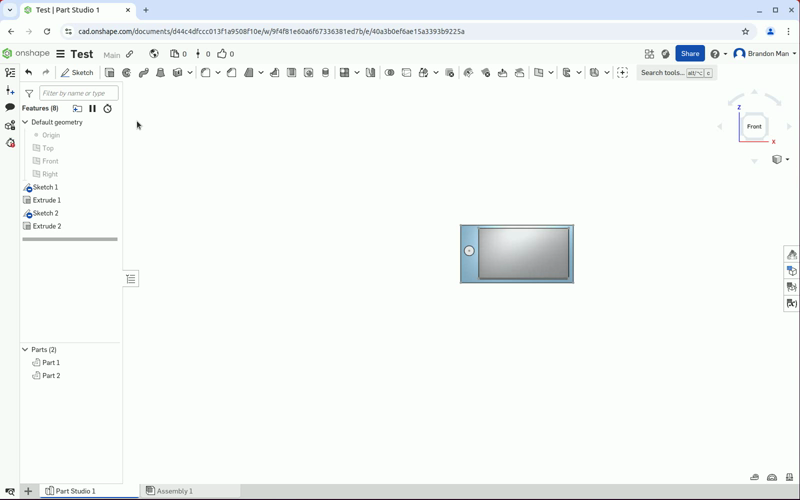
key(shift+7)
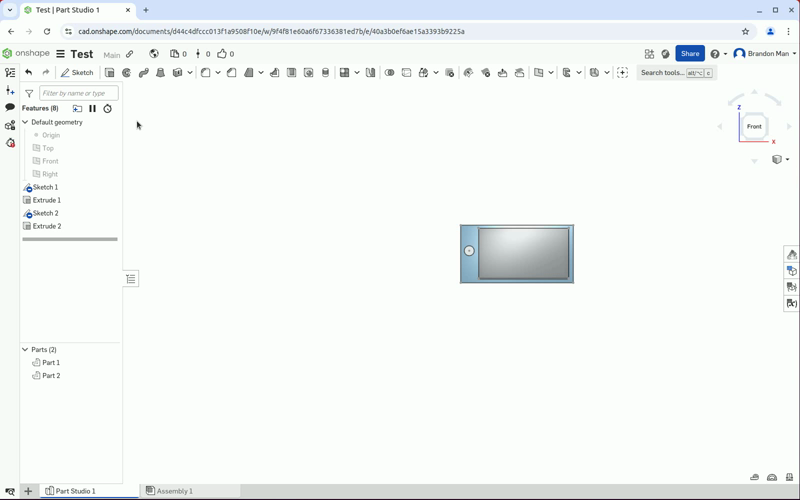
key(left, 2)
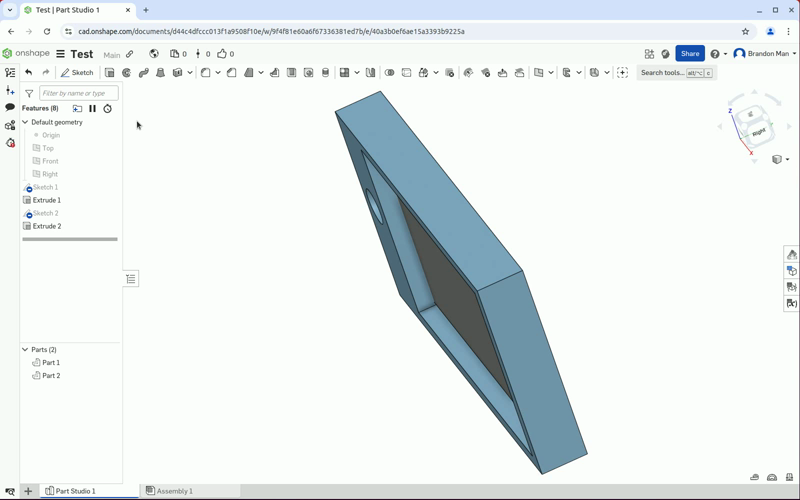
key(down, 2)
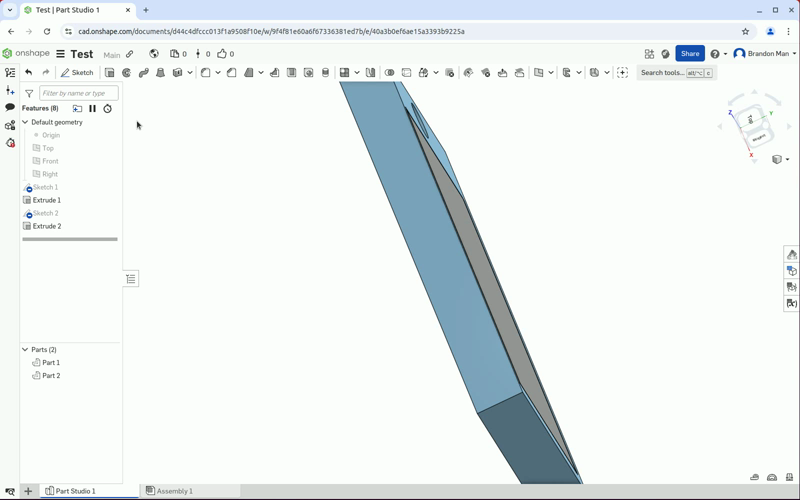
key(up, 2)
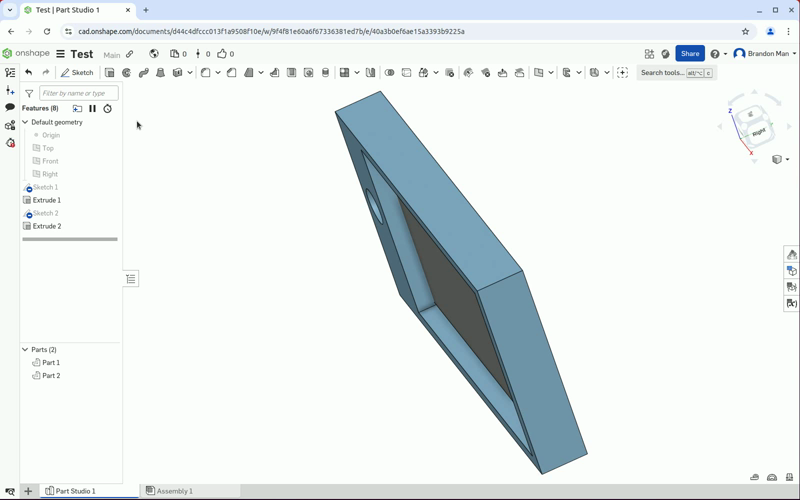
key(right, 2)
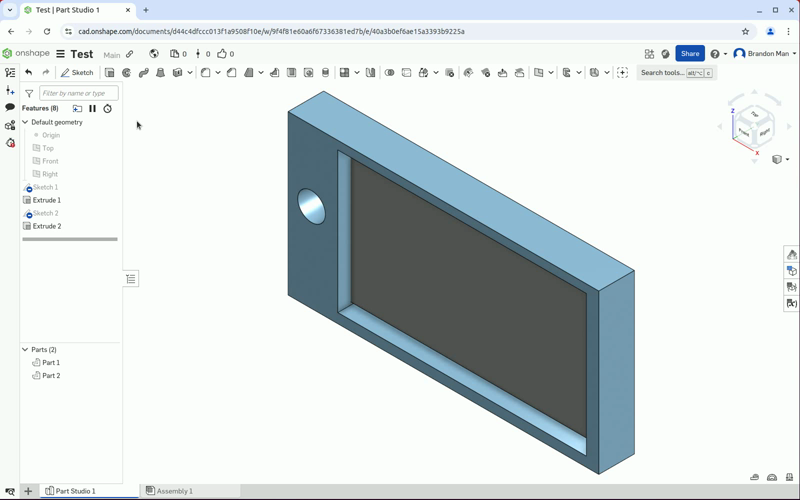
mouse_move(73, 189)
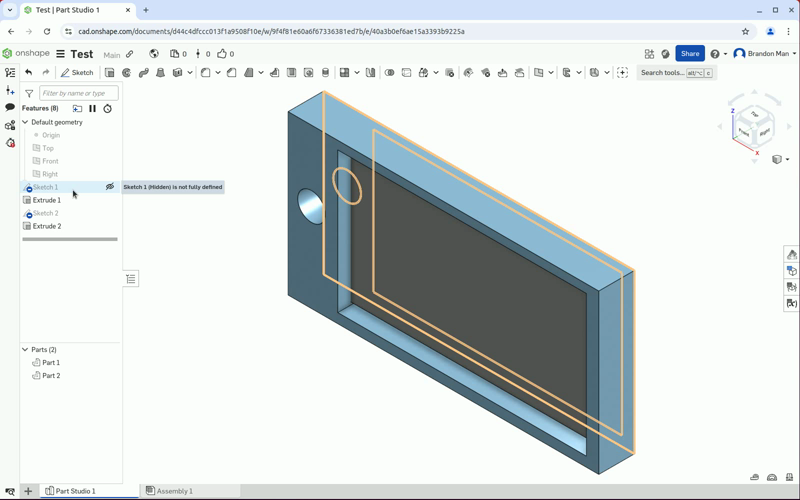
click(73, 189)